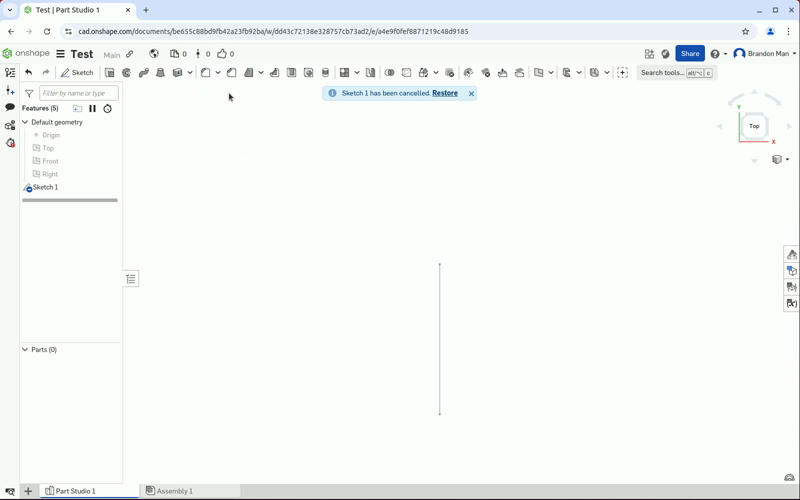
key(shift+h)
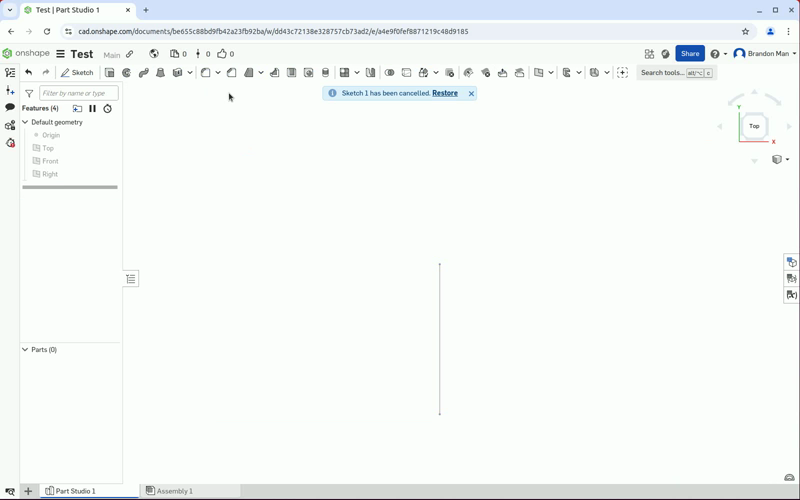
key(shift+s)
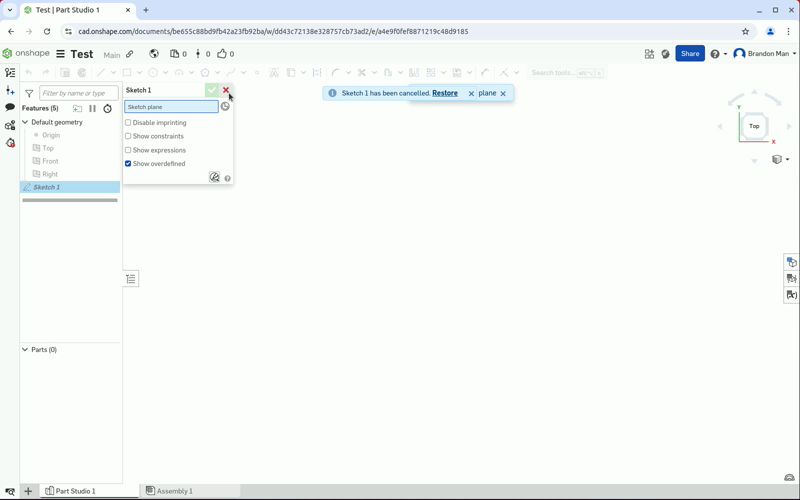
mouse_move(73, 150)
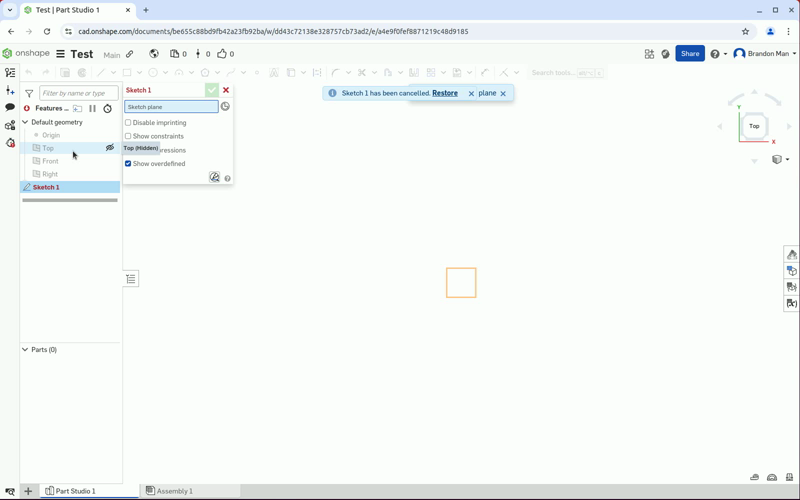
click(73, 150)
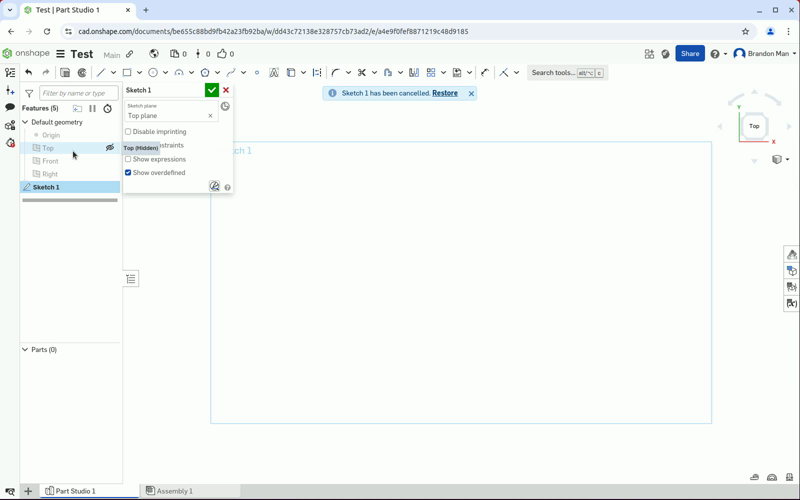
mouse_move(73, 352)
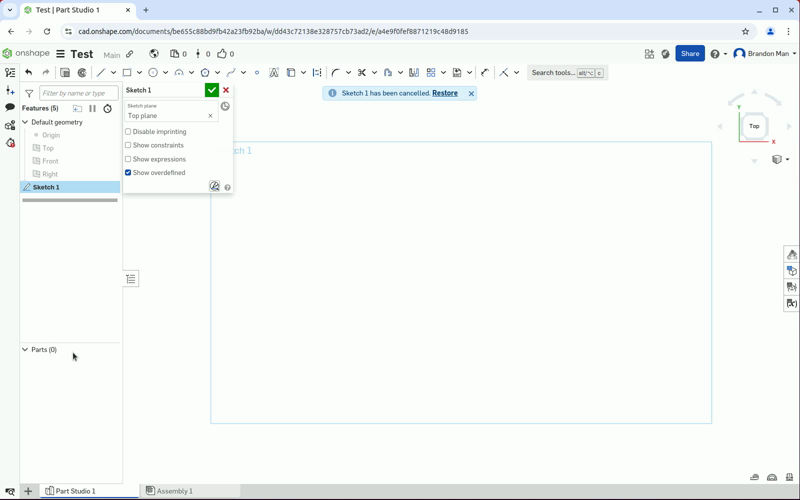
key(y)
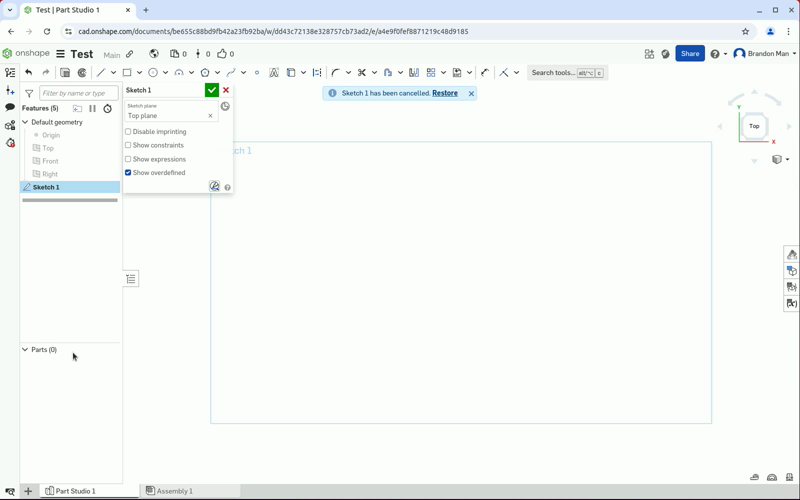
key(l)
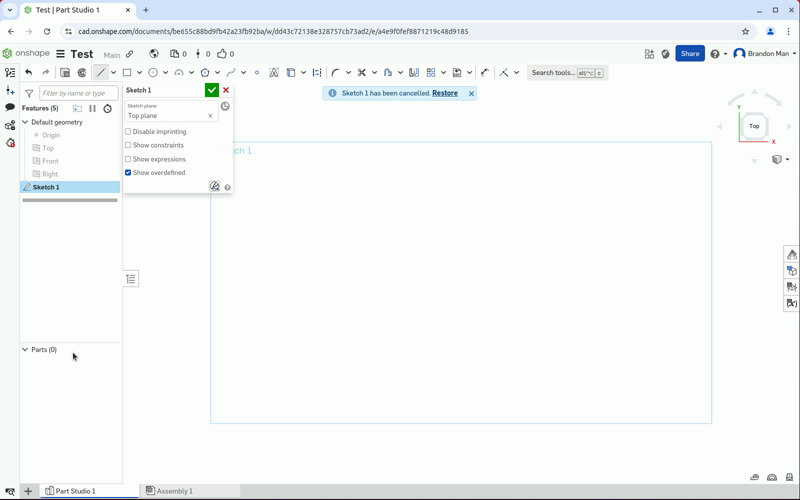
key_down(shift)
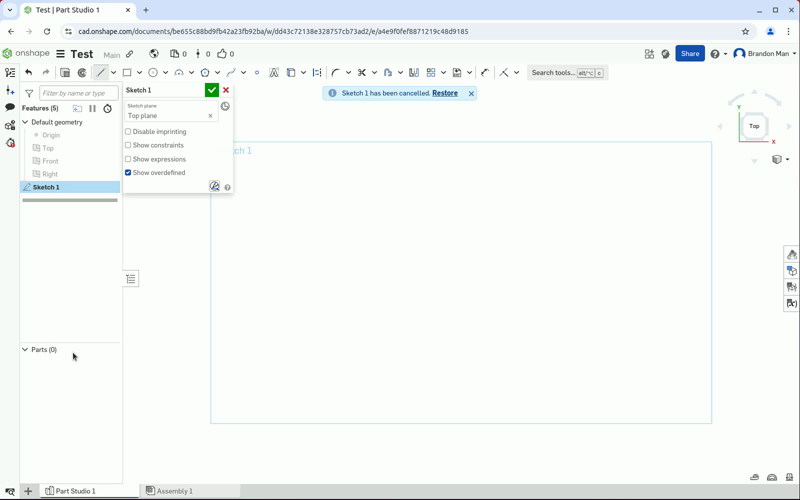
mouse_move(348, 339)
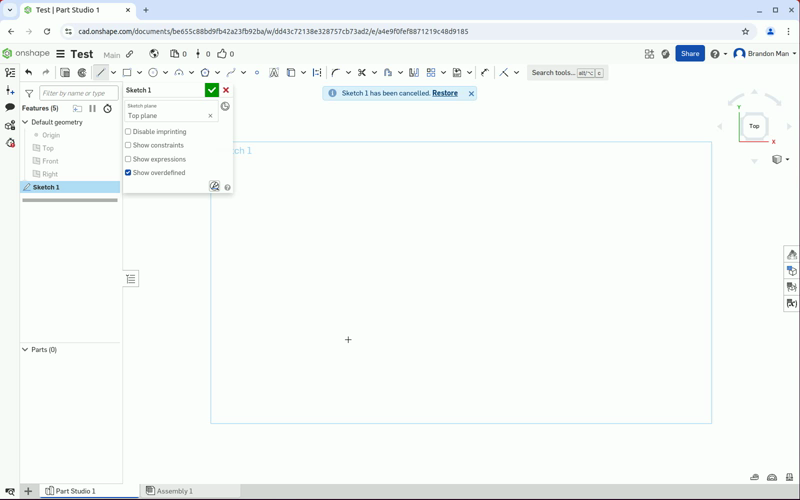
click(348, 339)
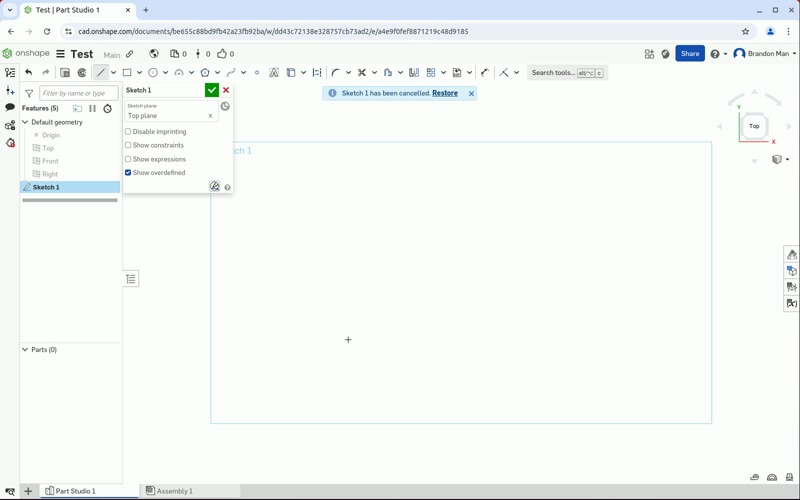
key_up(shift)
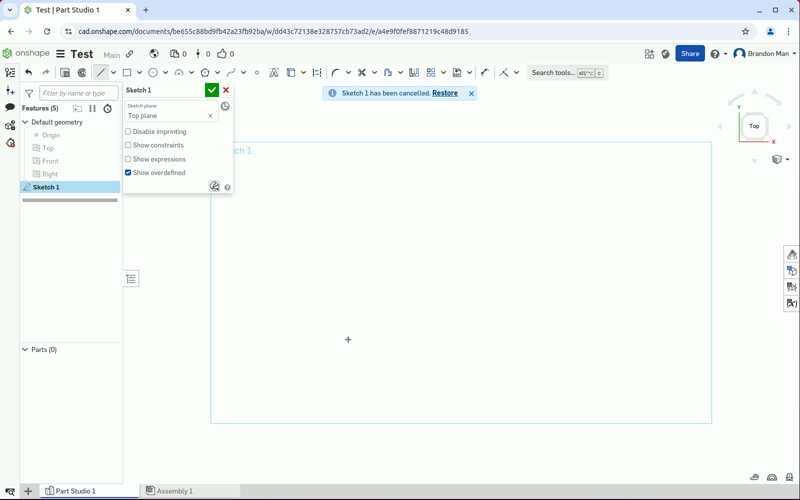
key_down(shift)
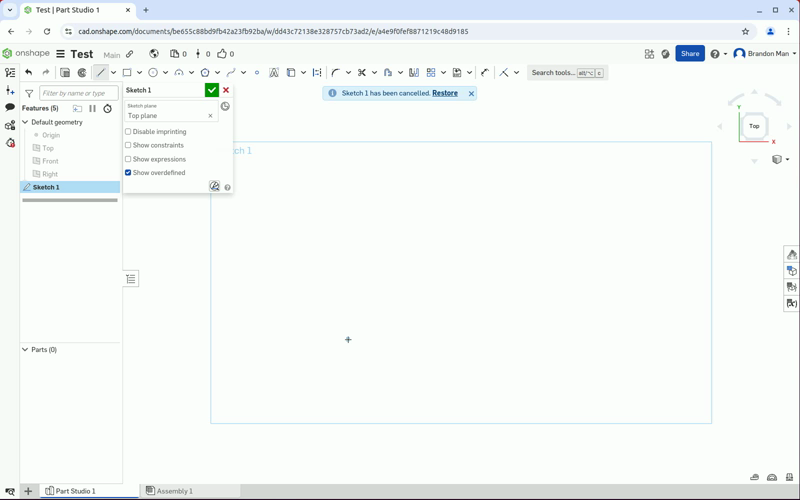
mouse_move(378, 339)
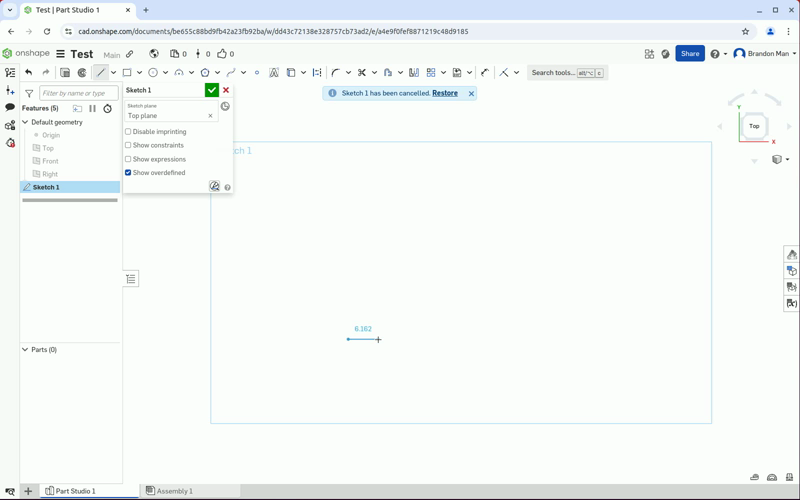
mouse_move(404, 339)
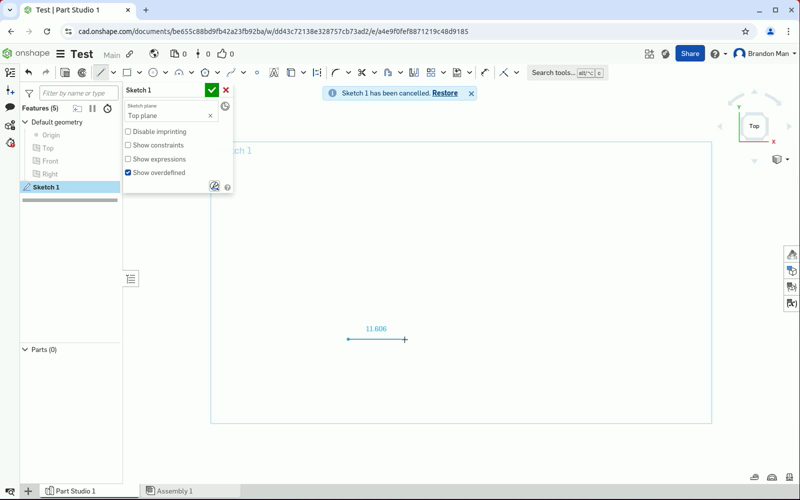
click(404, 339)
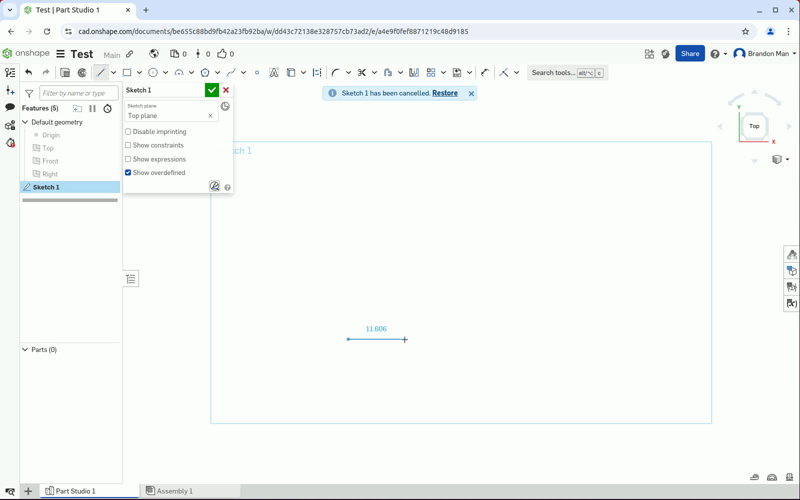
key_up(shift)
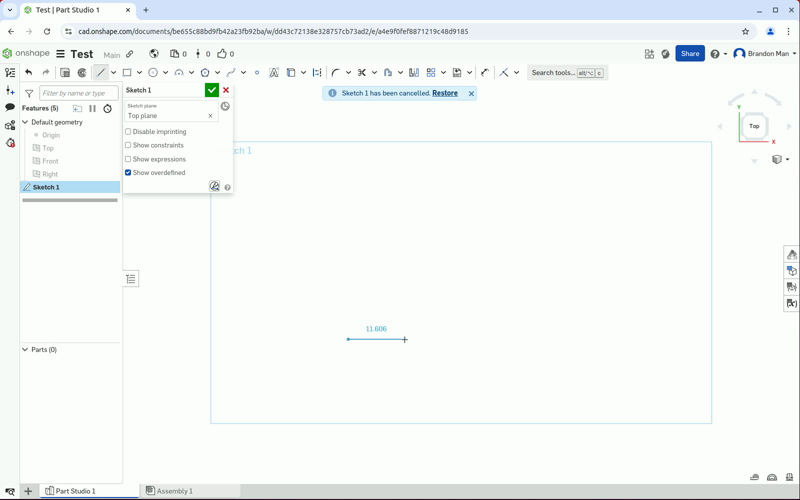
key_down(shift)
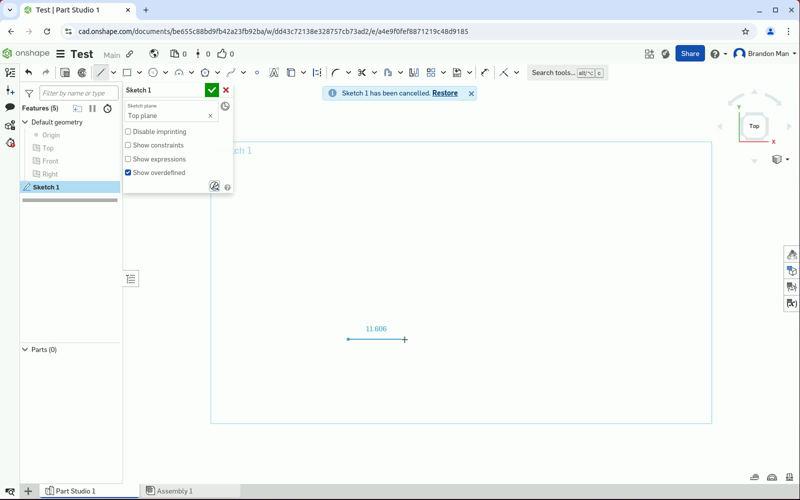
mouse_move(434, 339)
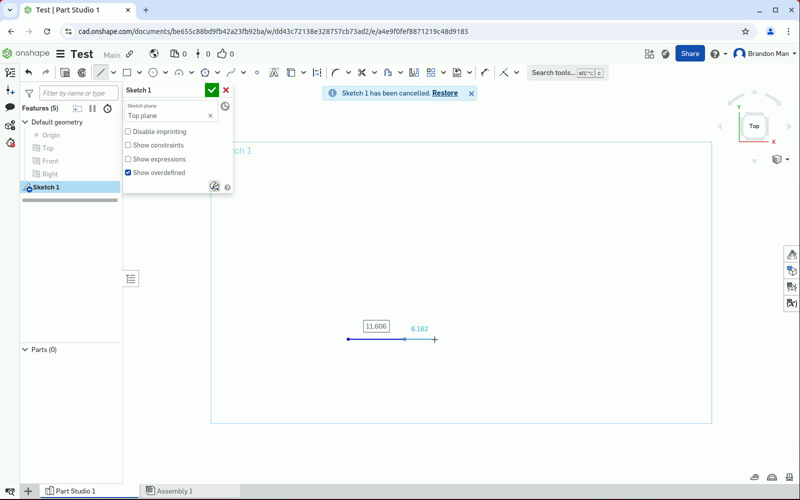
mouse_move(404, 282)
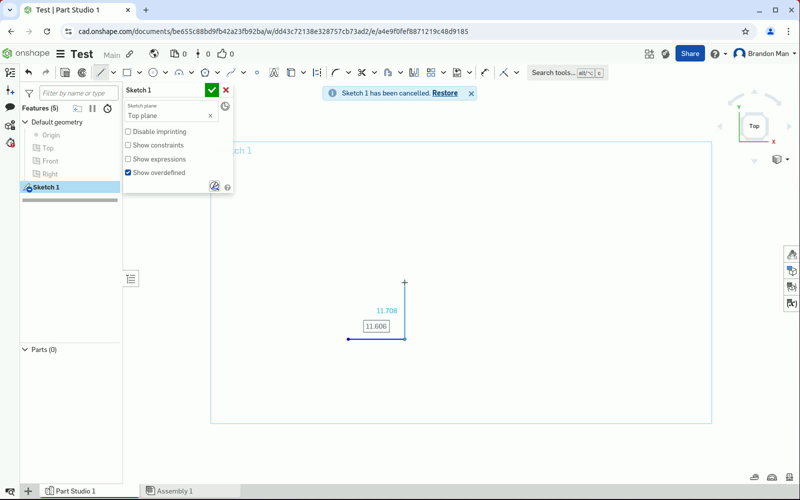
click(404, 282)
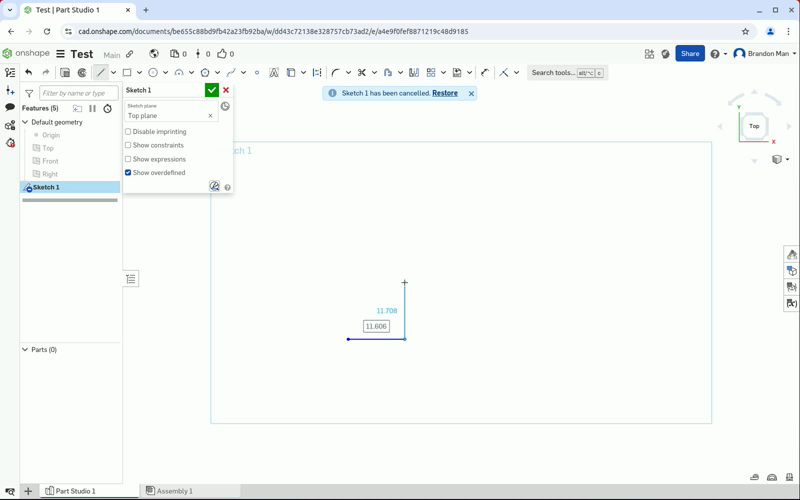
key_up(shift)
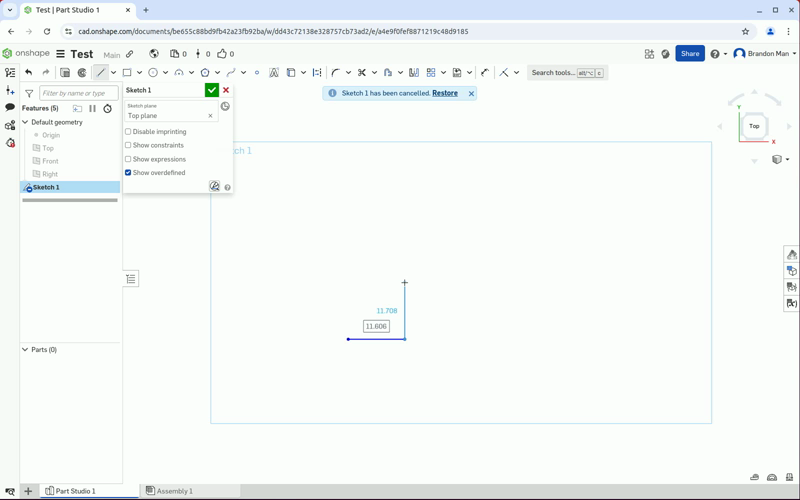
key_down(shift)
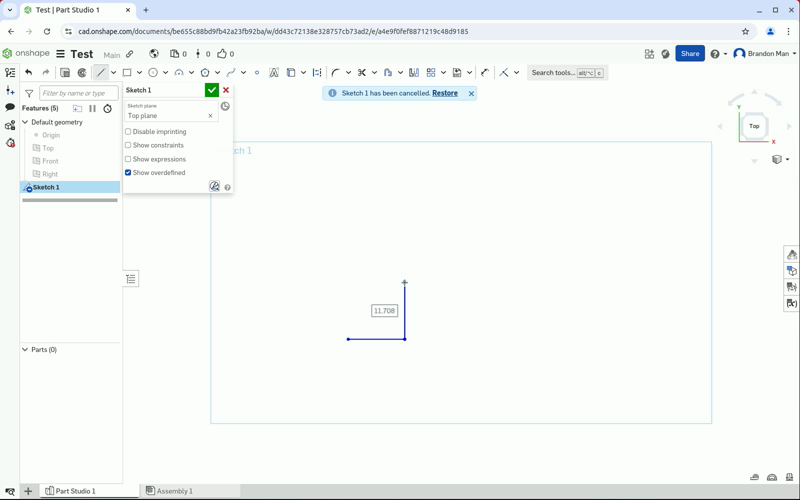
mouse_move(434, 282)
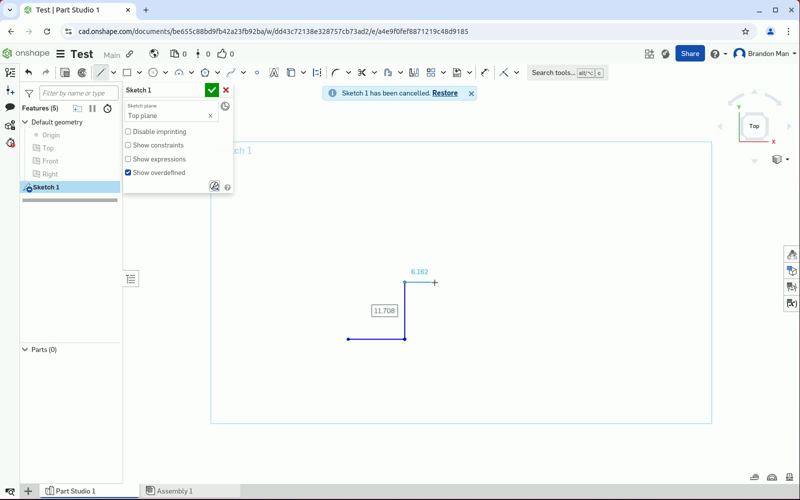
mouse_move(404, 226)
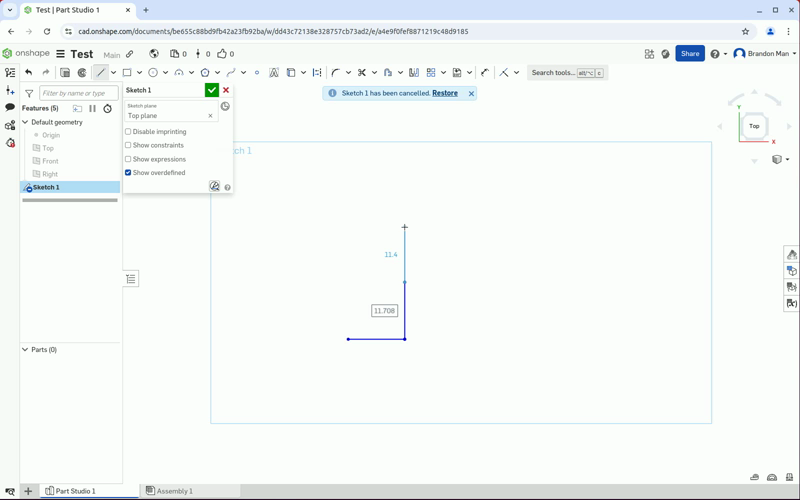
click(404, 226)
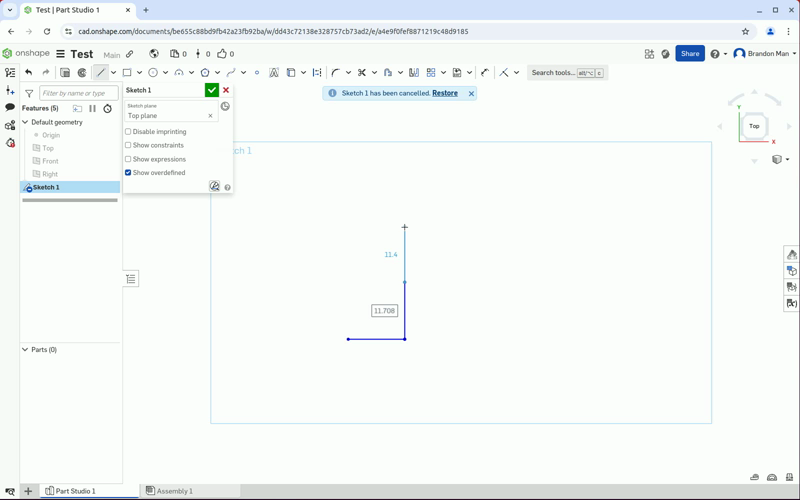
key_up(shift)
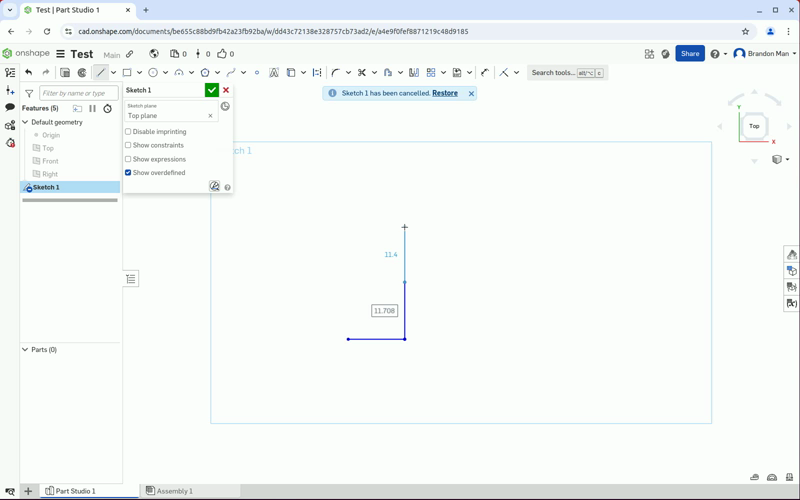
key_down(shift)
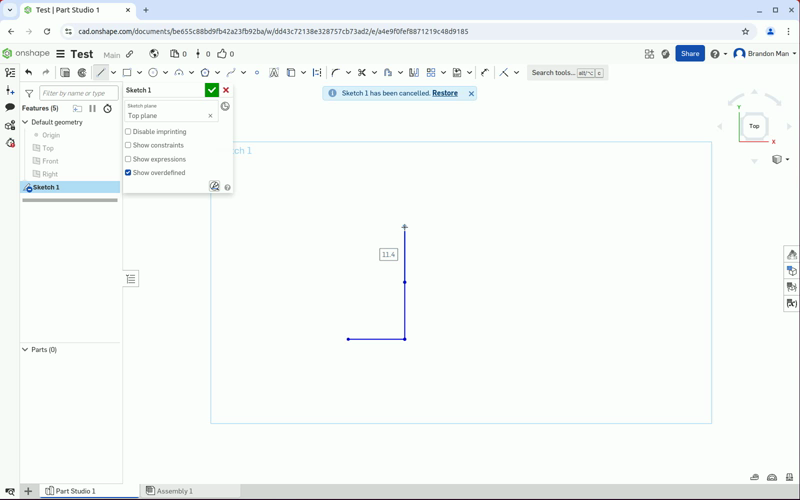
mouse_move(434, 226)
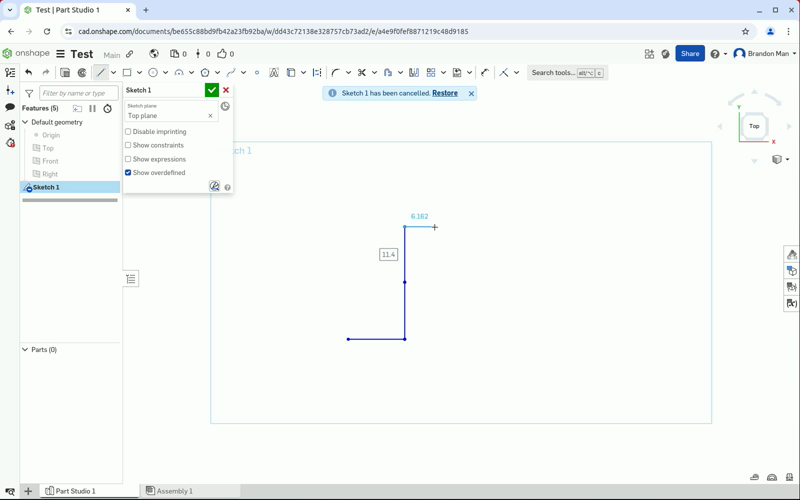
mouse_move(348, 226)
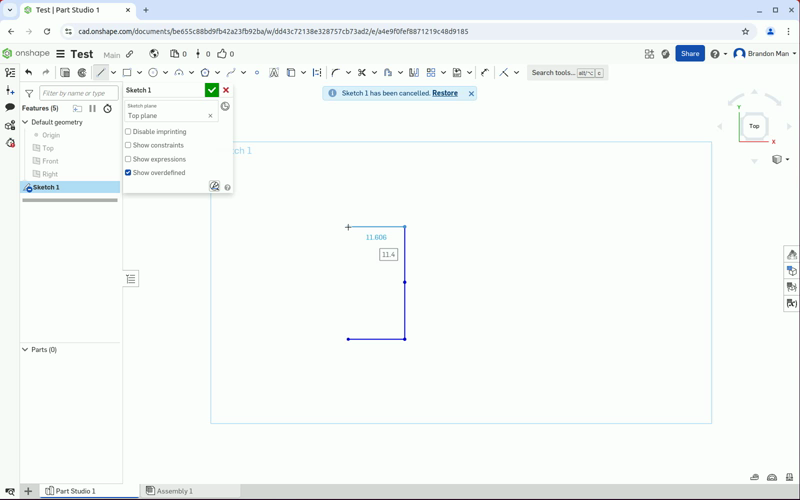
click(348, 226)
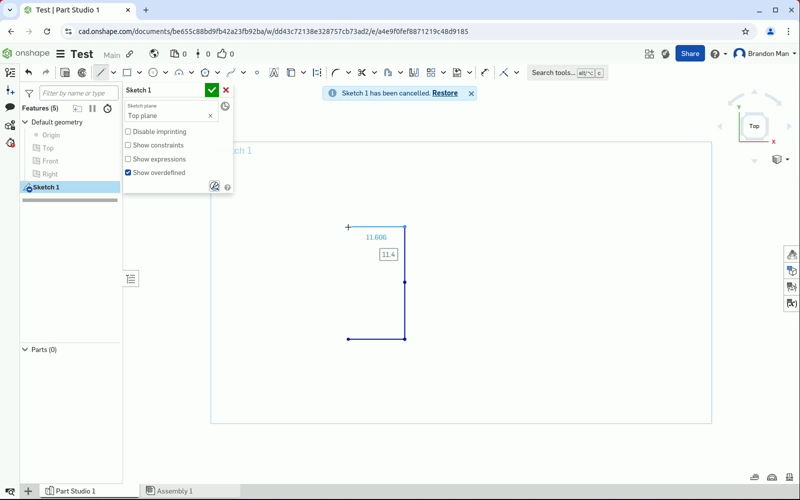
key_up(shift)
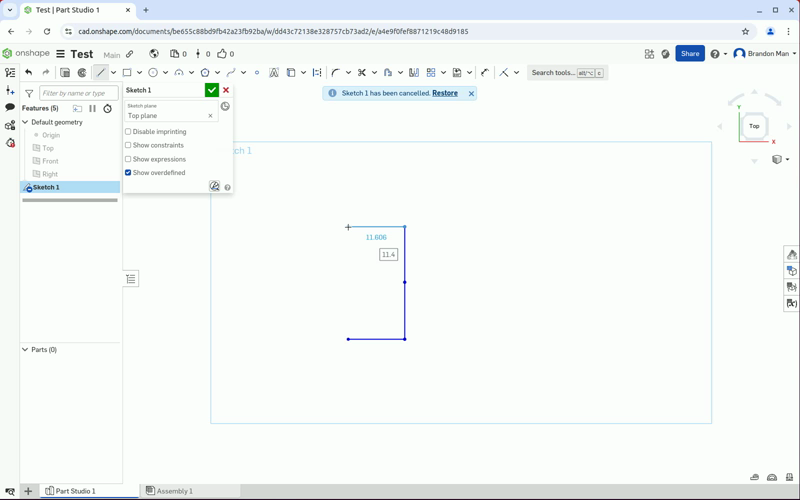
key_down(shift)
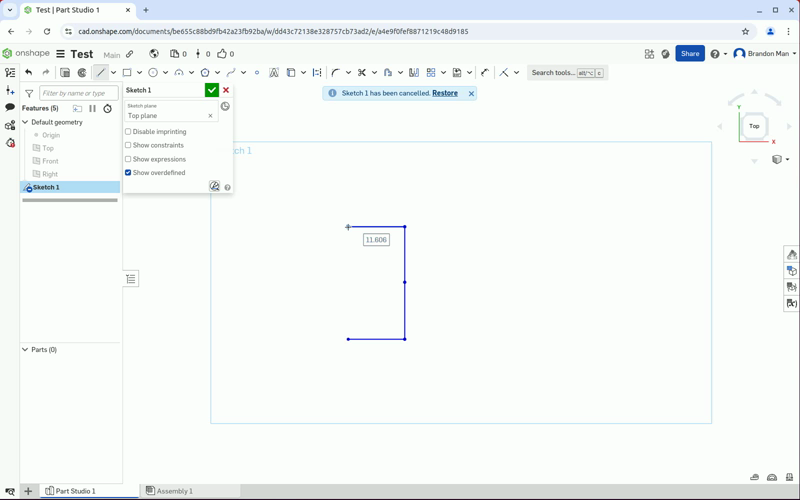
mouse_move(348, 339)
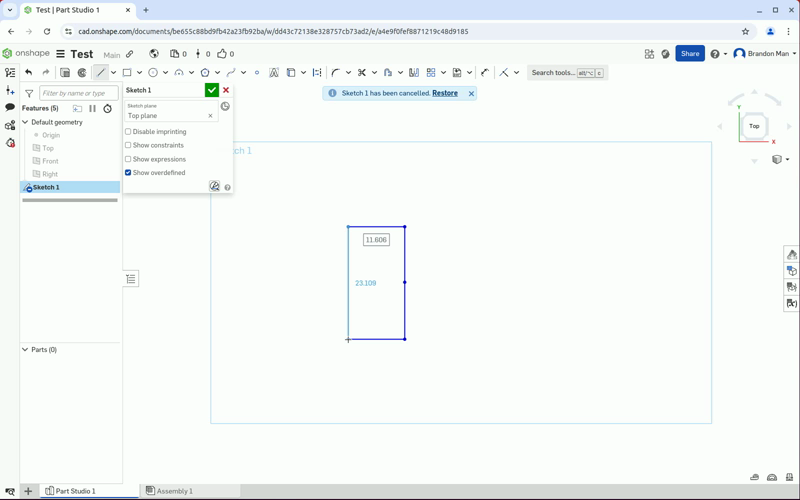
key_up(shift)
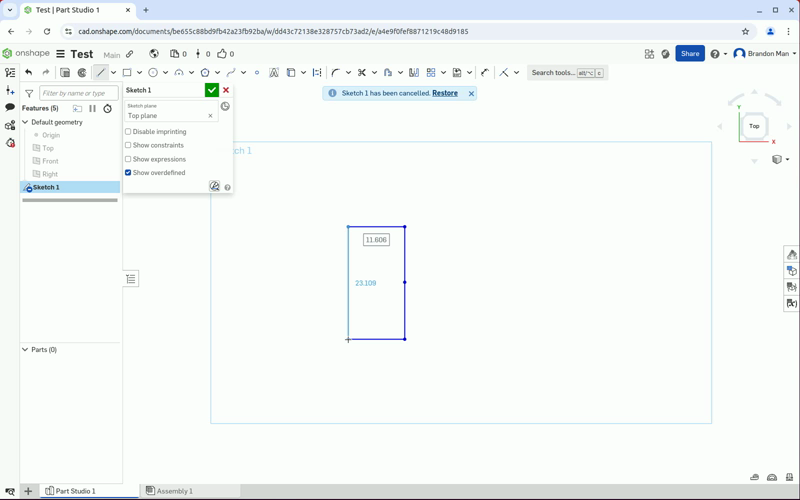
click(348, 339)
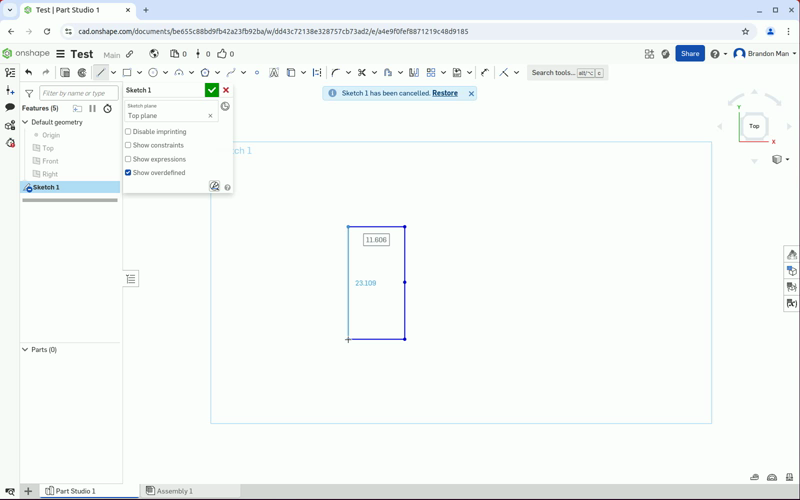
key(esc)
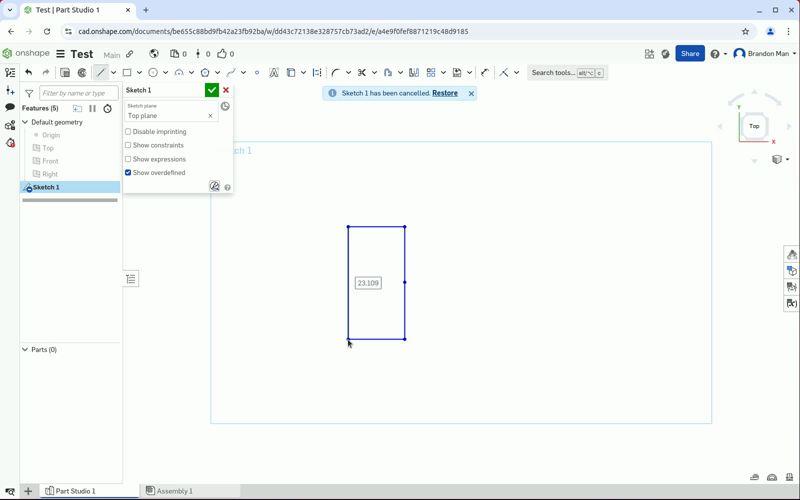
mouse_move(383, 325)
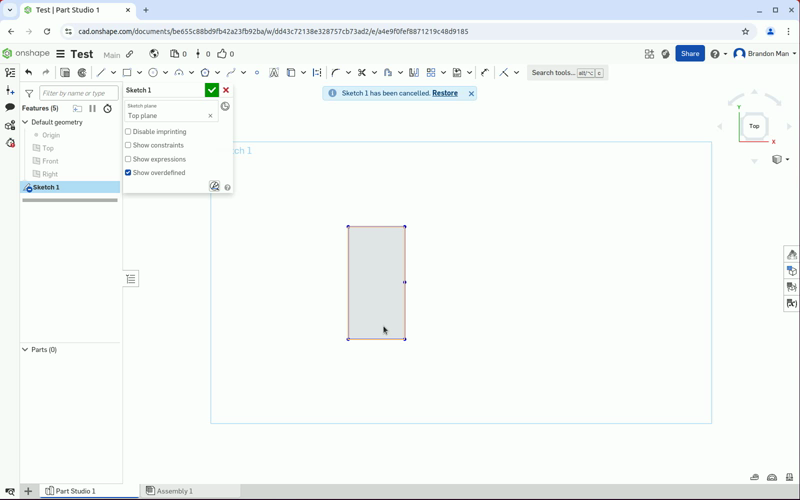
click(383, 325)
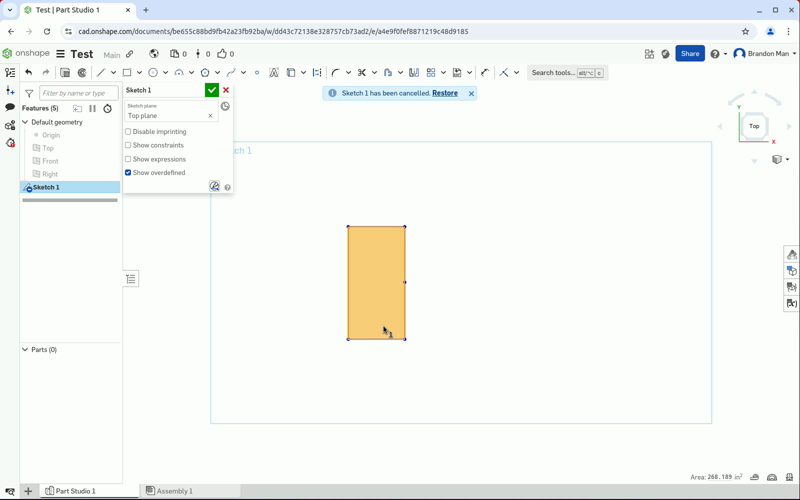
mouse_move(73, 352)
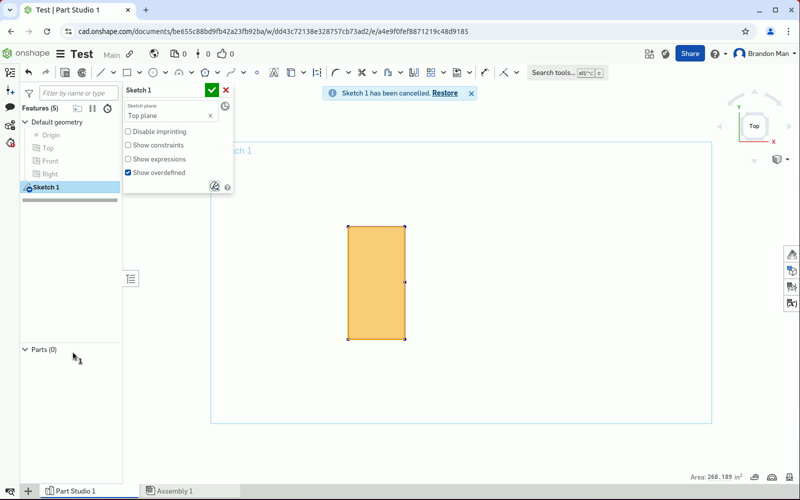
key(shift+y)
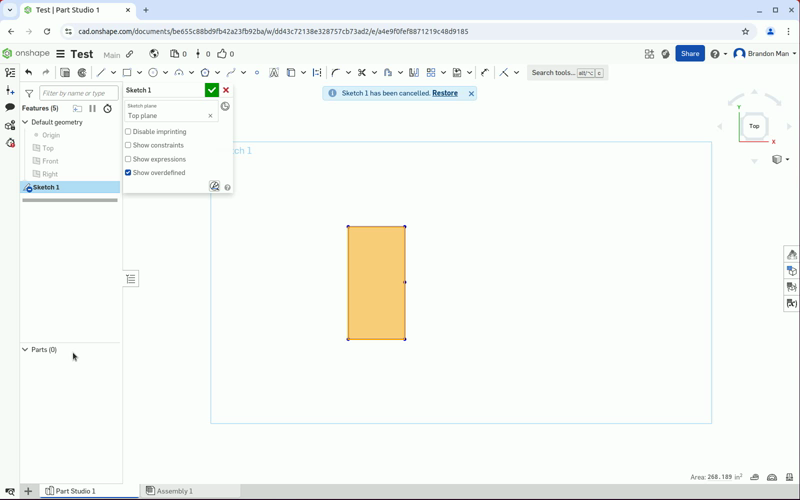
key(shift+e)
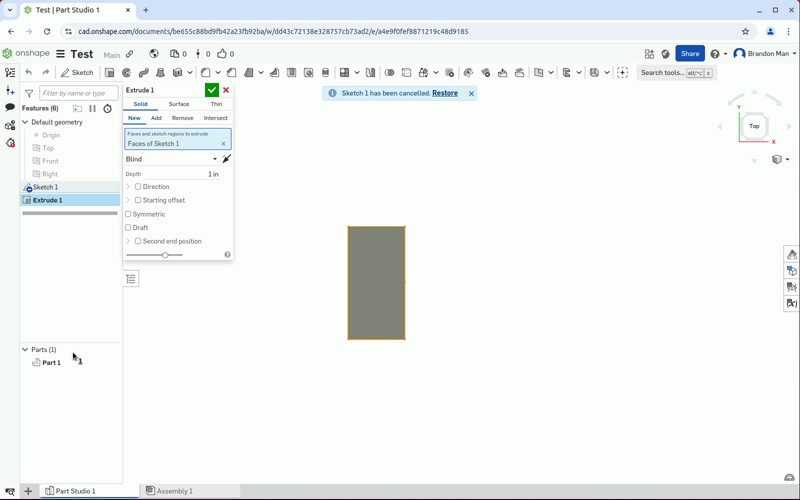
mouse_move(143, 106)
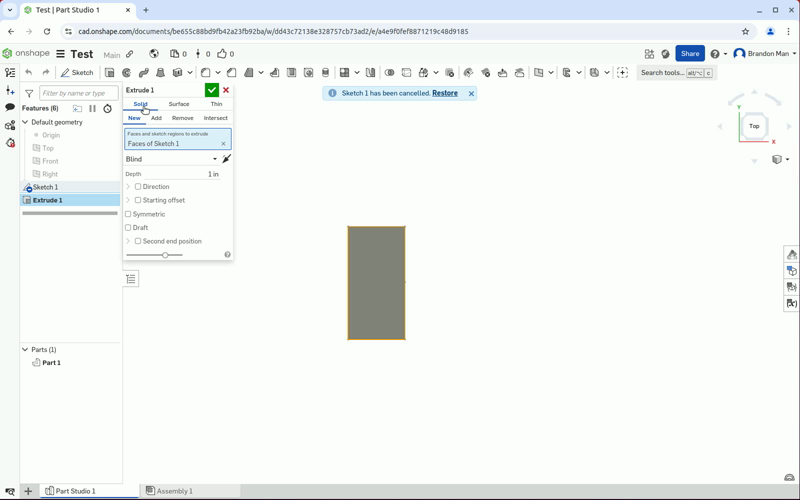
click(143, 106)
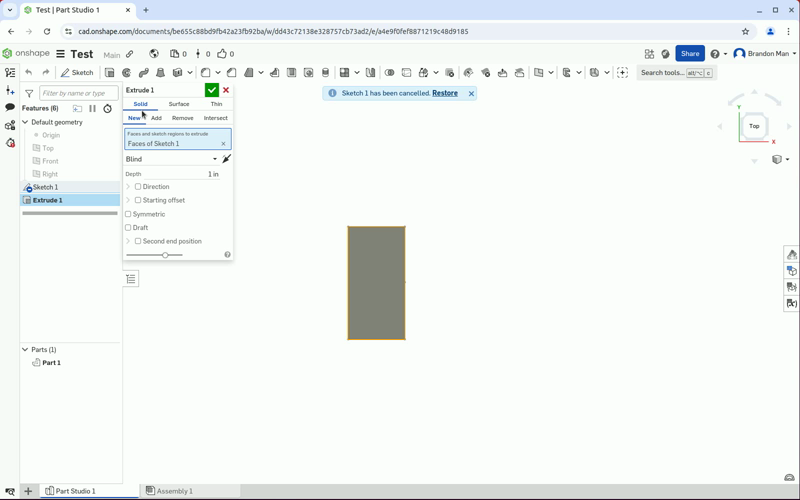
mouse_move(137, 120)
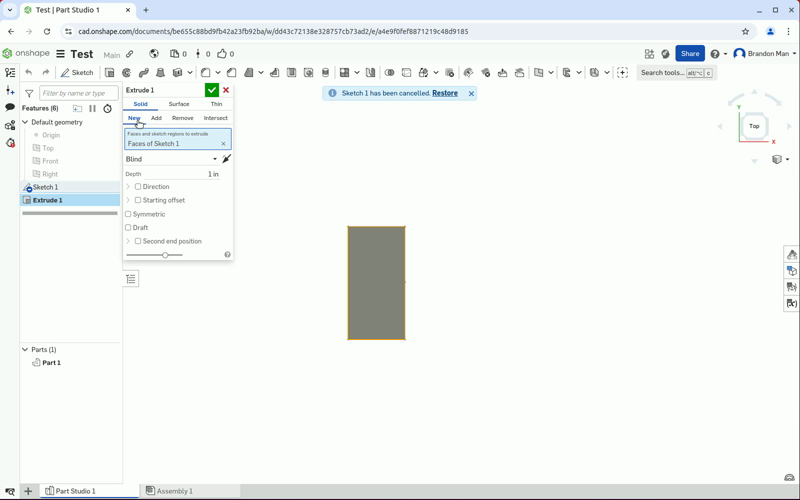
click(137, 120)
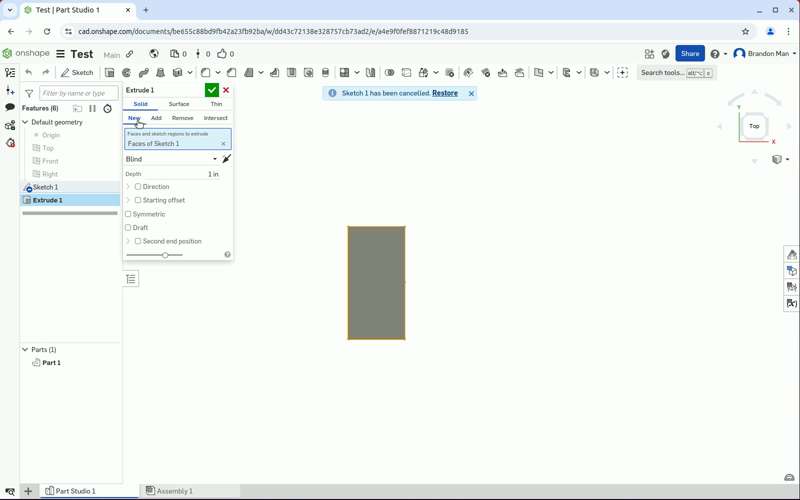
key(tab, 4)
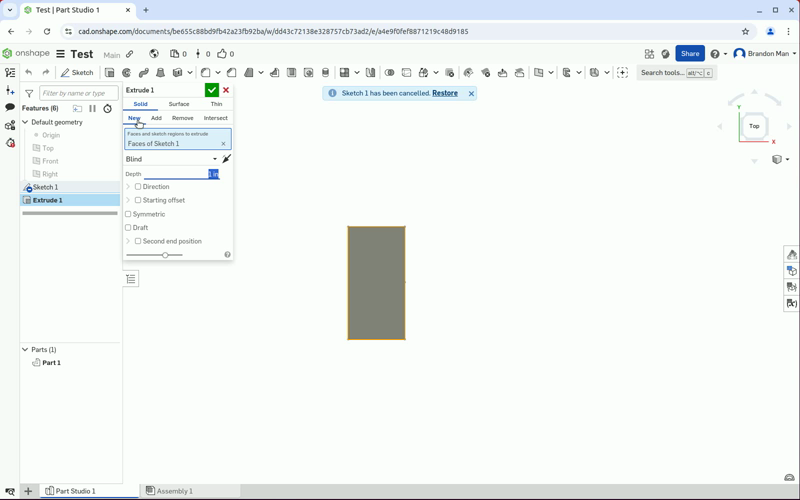
text(11.554)
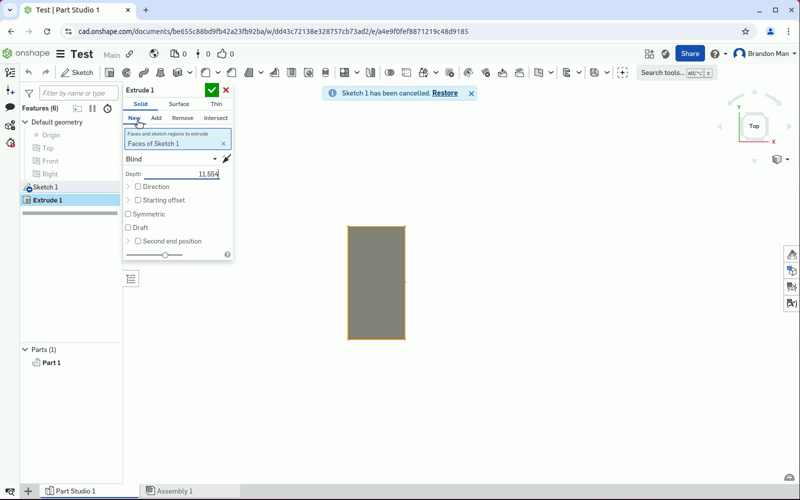
key(enter)
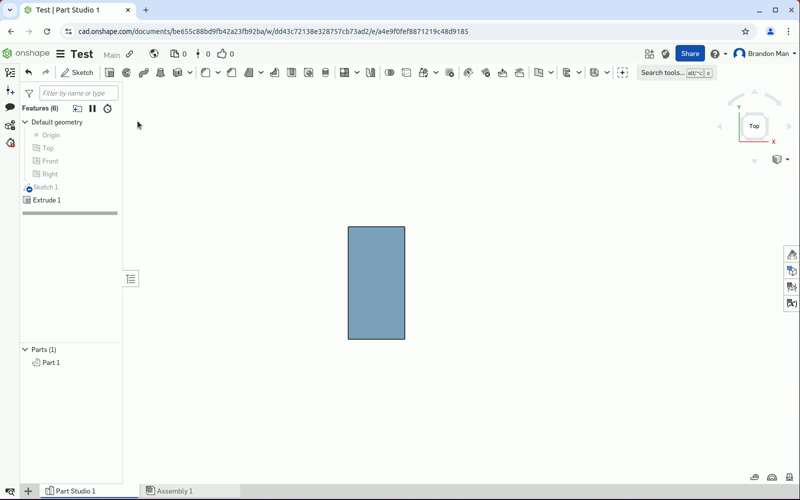
key(shift+h)
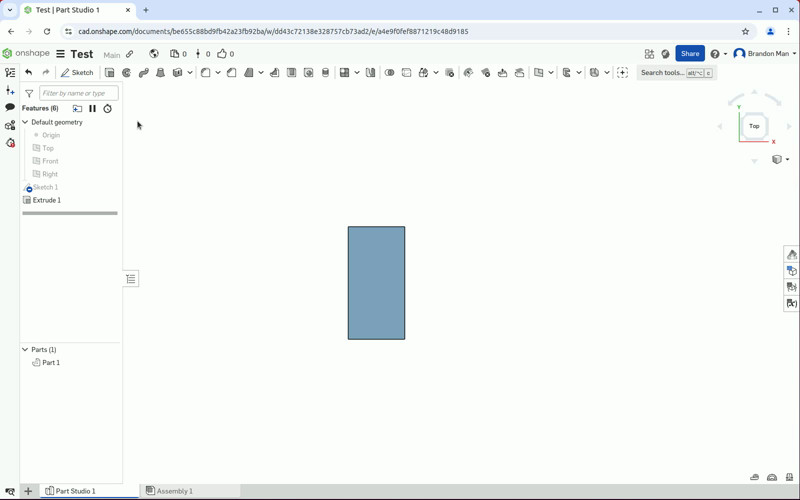
key(shift+h)
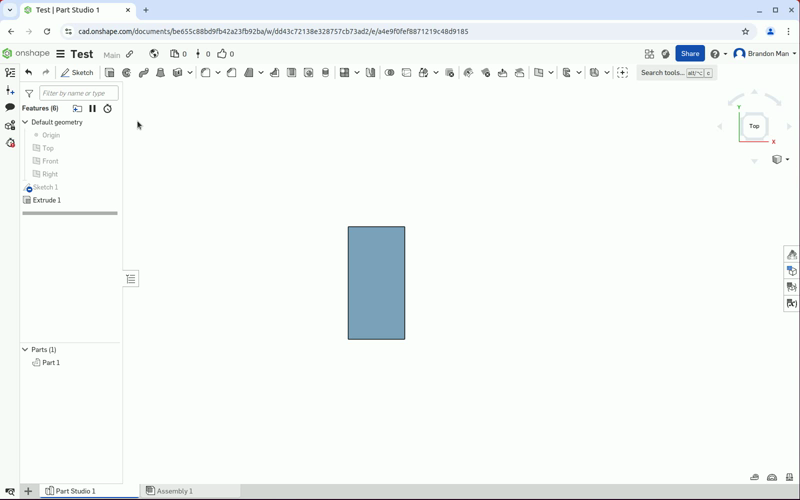
mouse_move(73, 189)
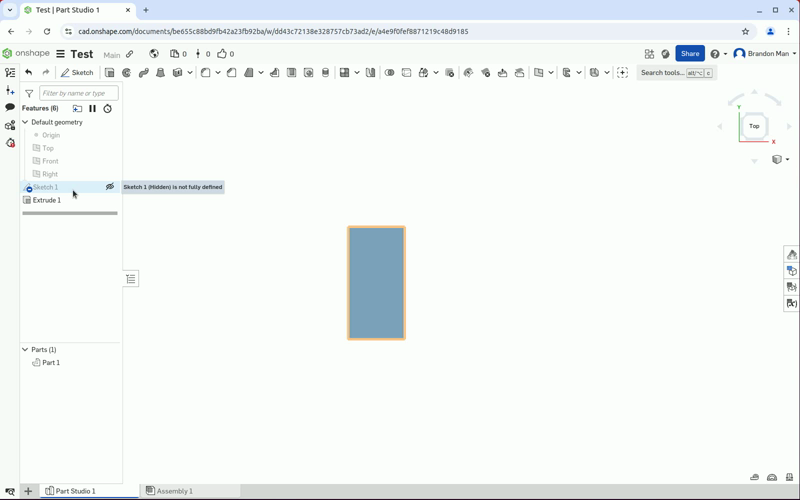
click(73, 189)
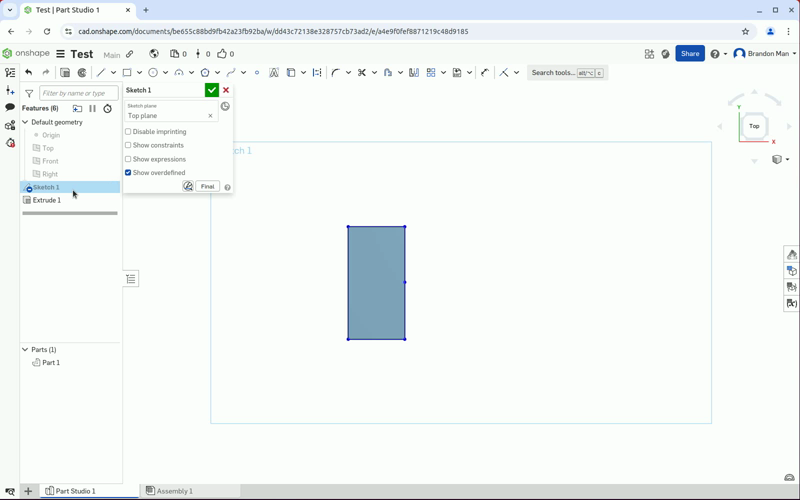
mouse_move(229, 92)
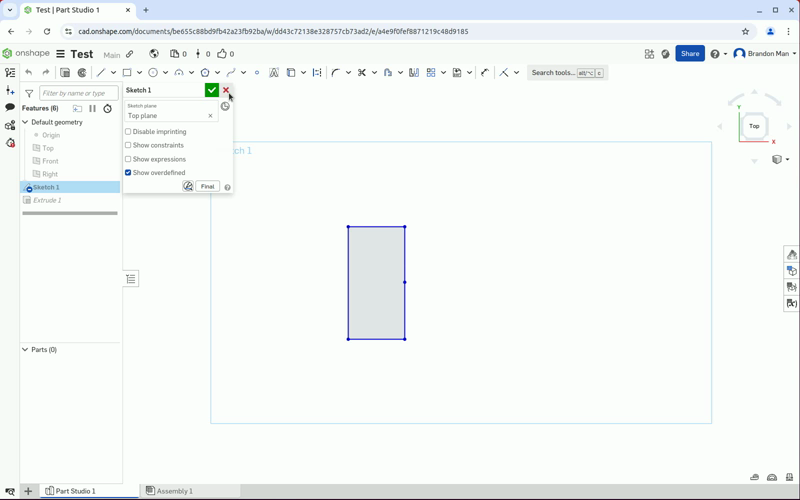
click(229, 92)
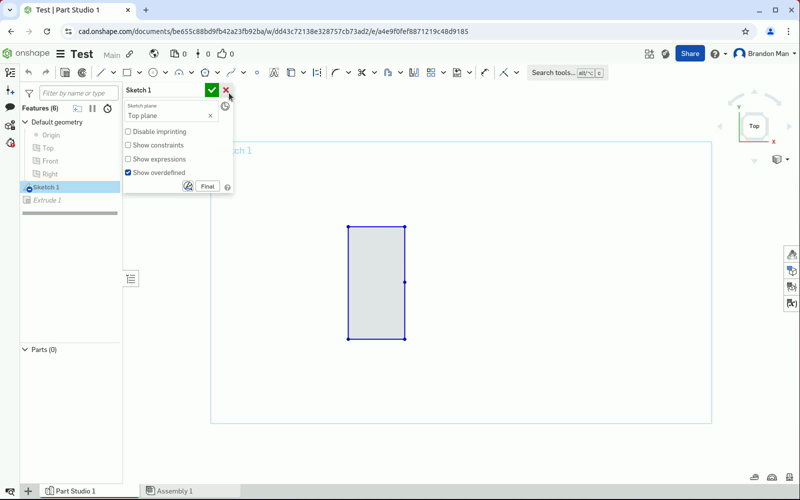
key(shift+s)
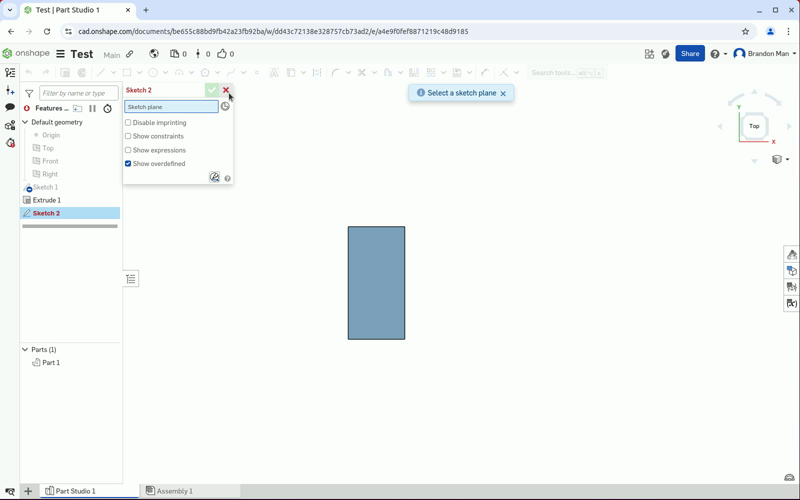
mouse_move(73, 150)
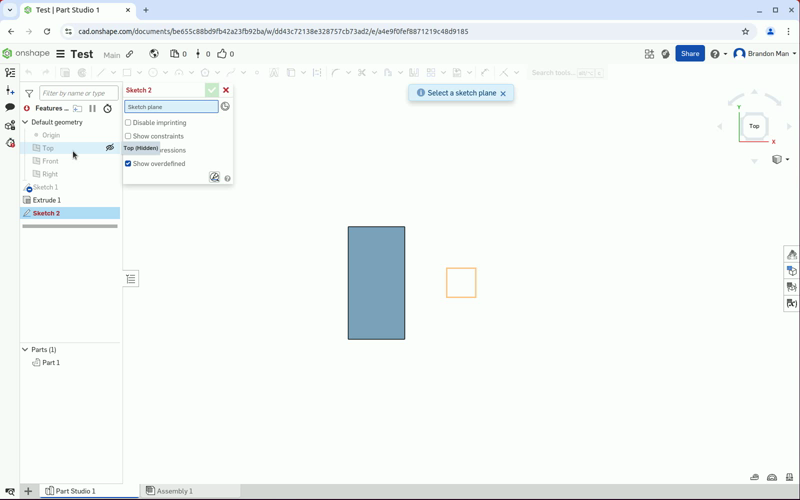
click(73, 150)
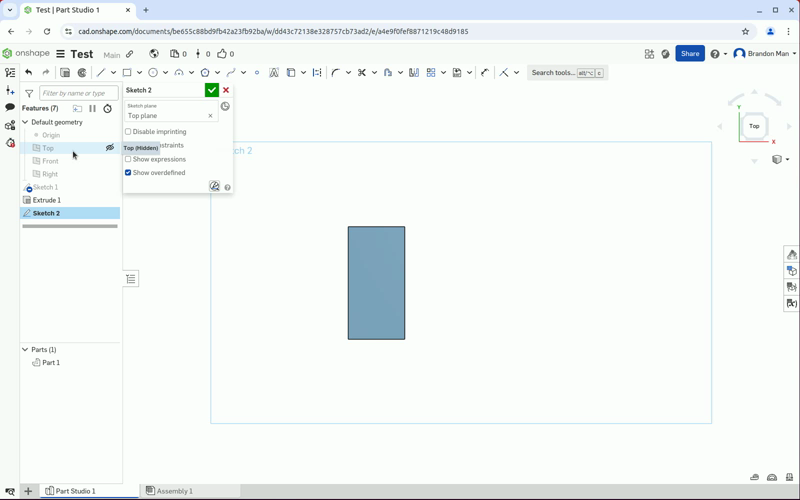
mouse_move(73, 352)
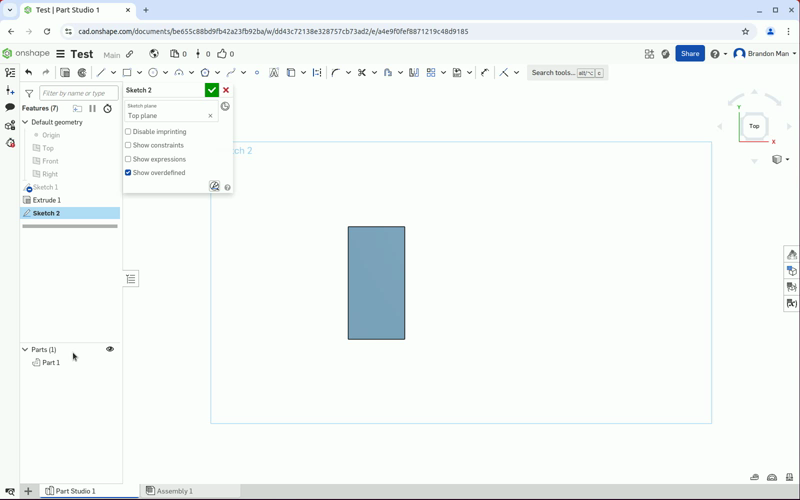
key(y)
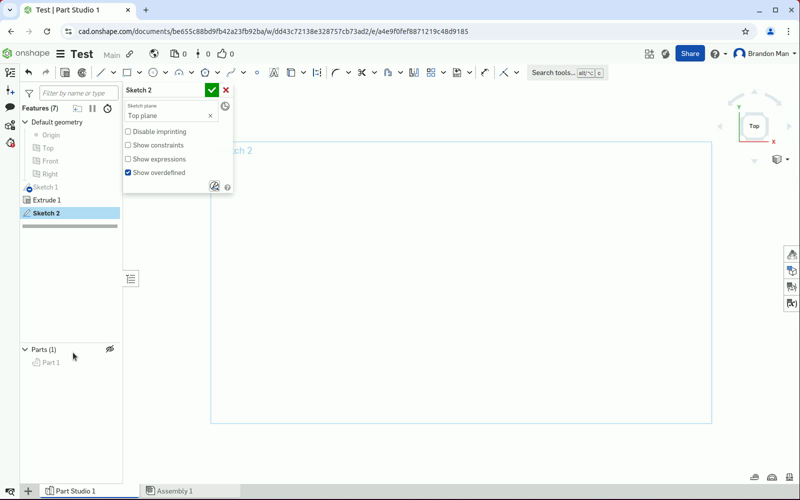
key(l)
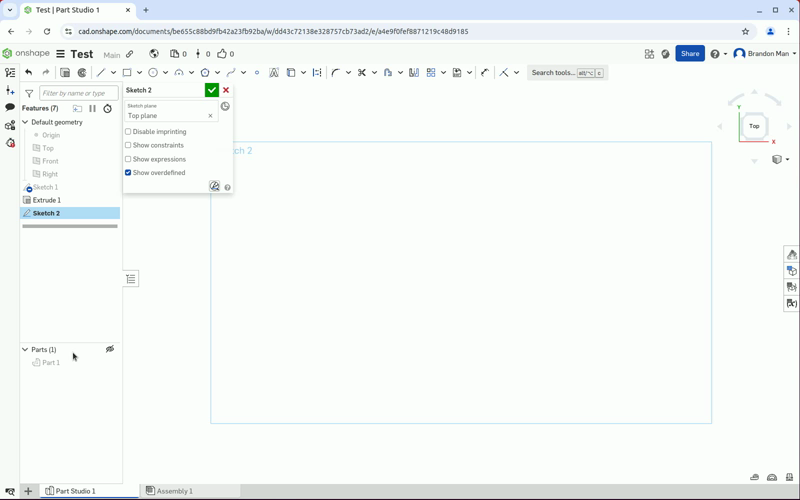
key_down(shift)
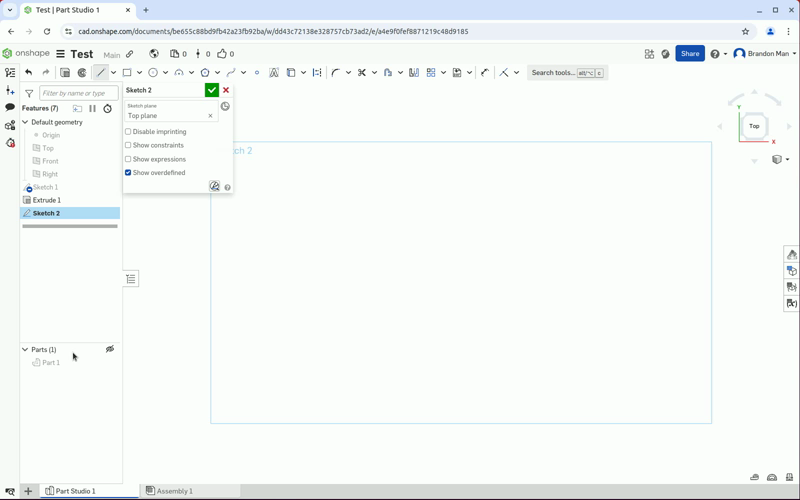
mouse_move(404, 395)
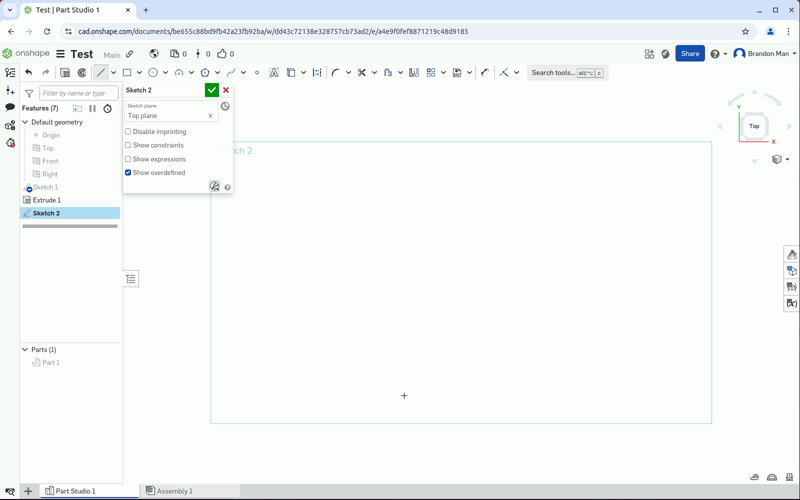
click(404, 395)
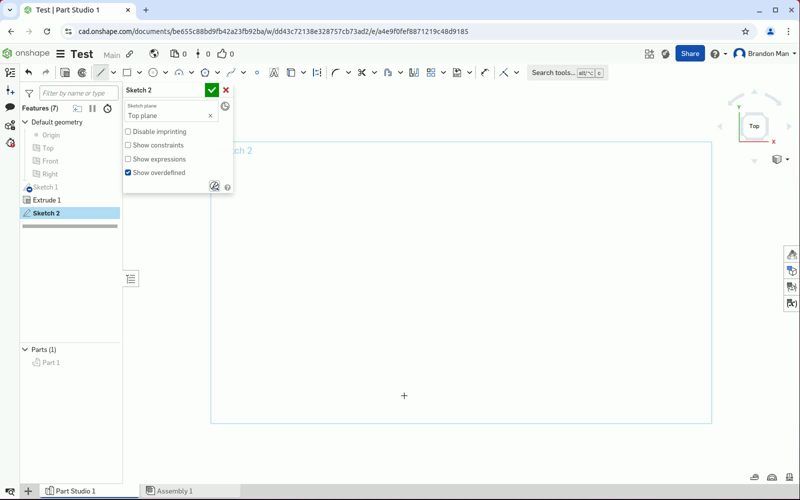
key_up(shift)
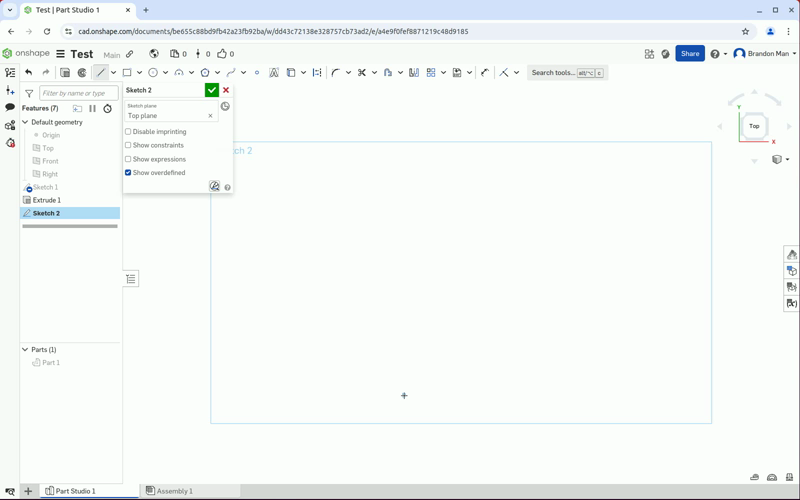
key_down(shift)
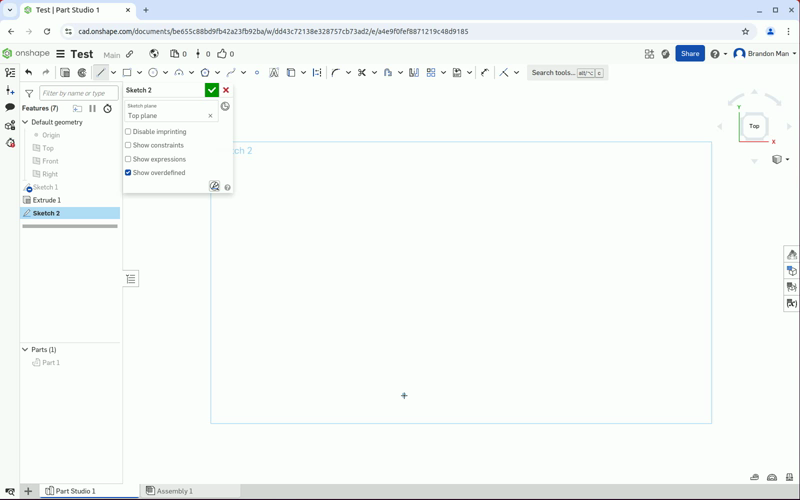
mouse_move(434, 395)
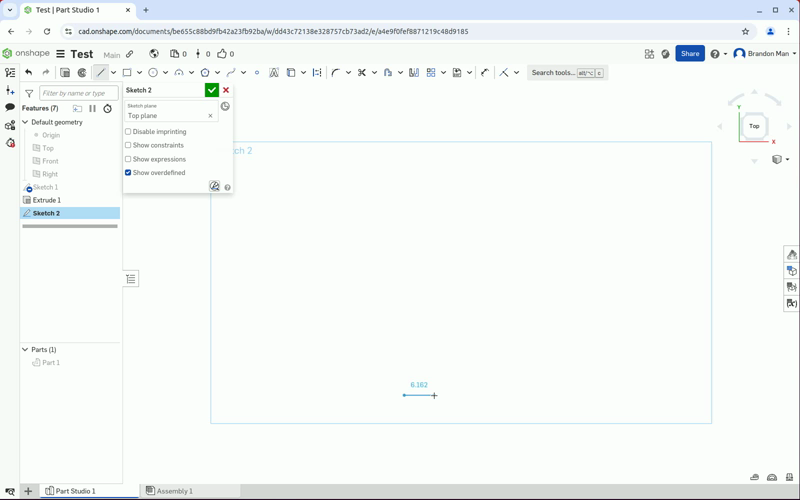
mouse_move(461, 395)
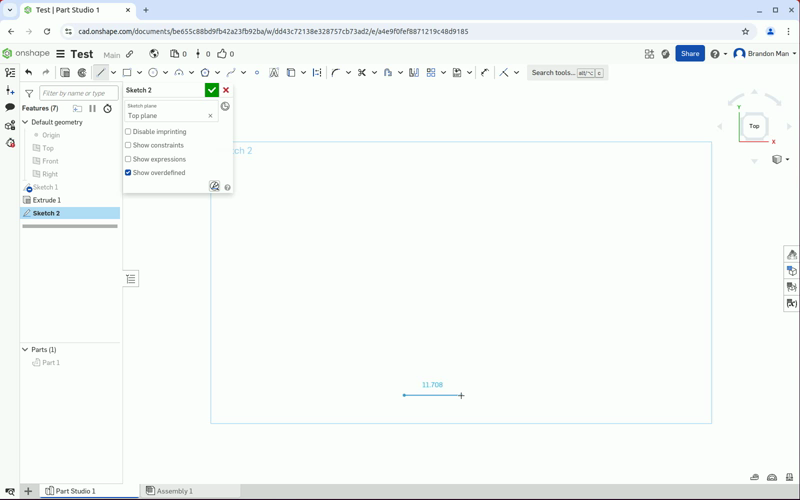
click(461, 395)
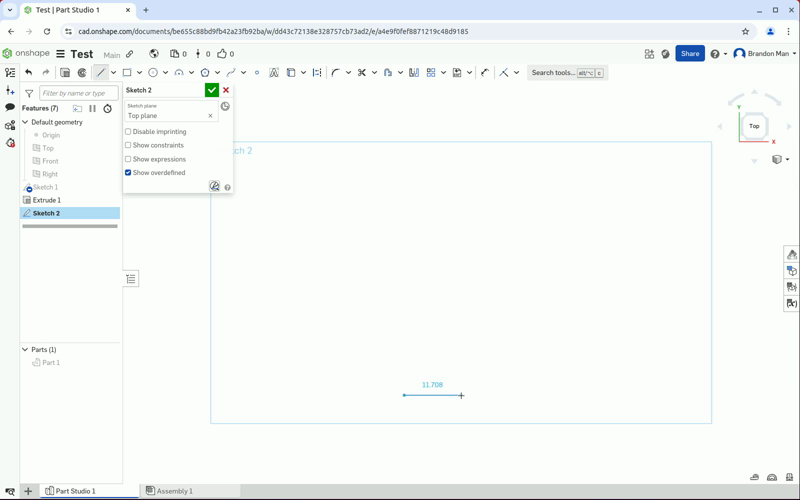
key_up(shift)
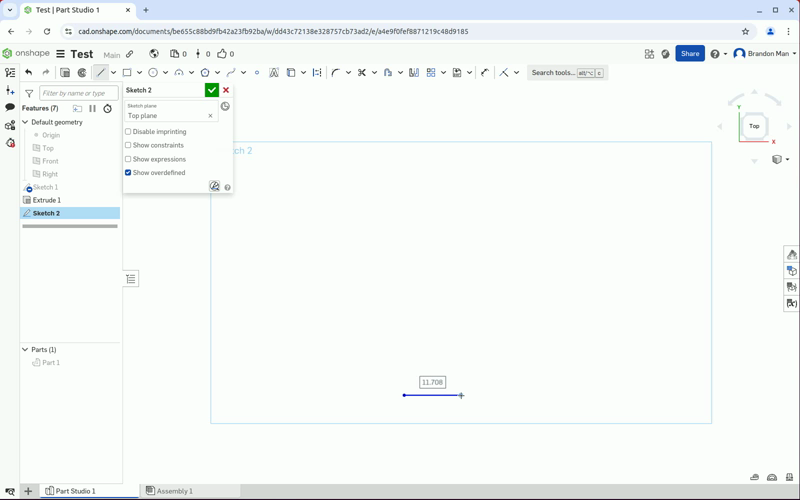
key_down(shift)
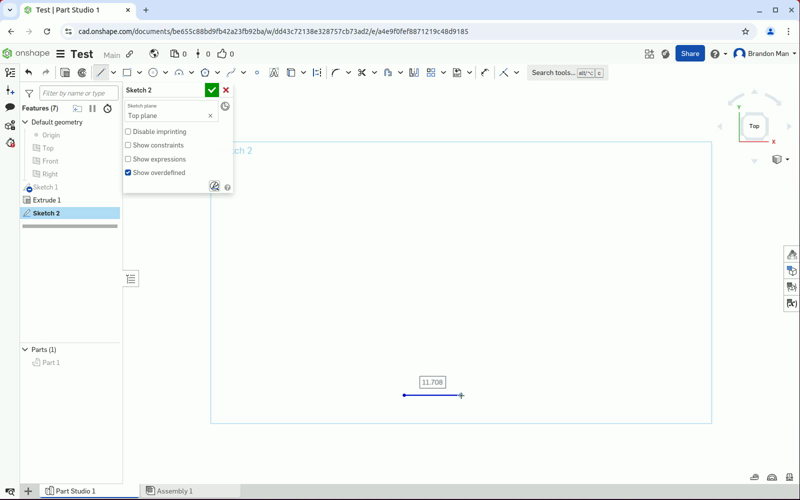
mouse_move(461, 282)
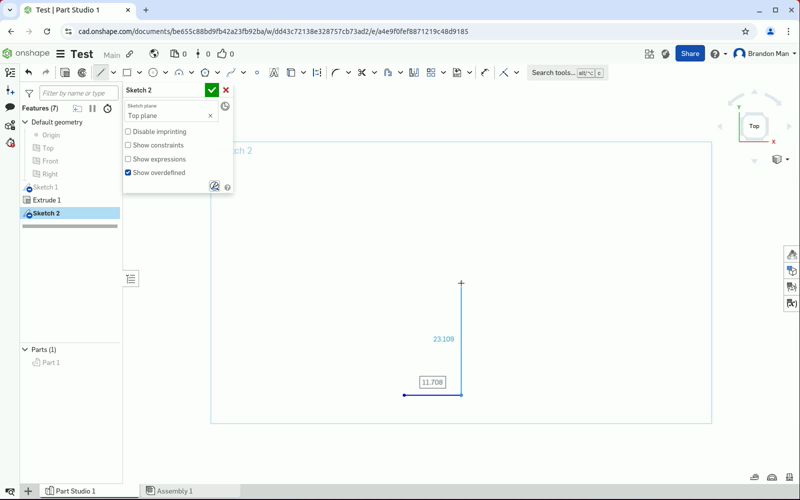
click(461, 282)
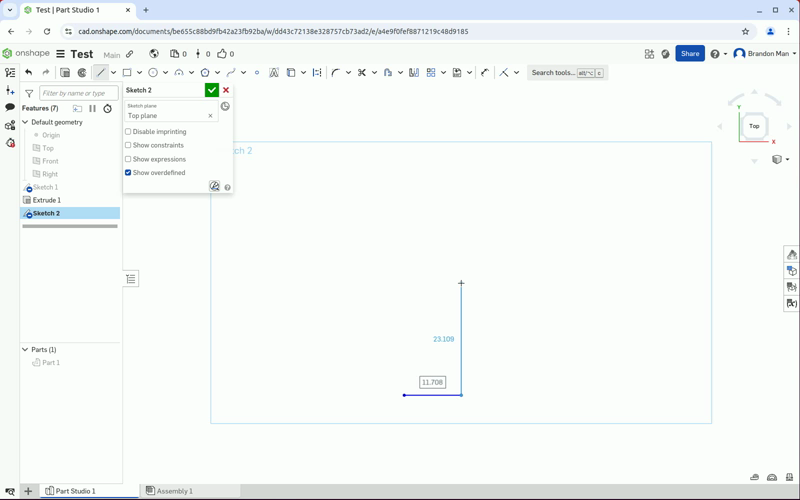
key_up(shift)
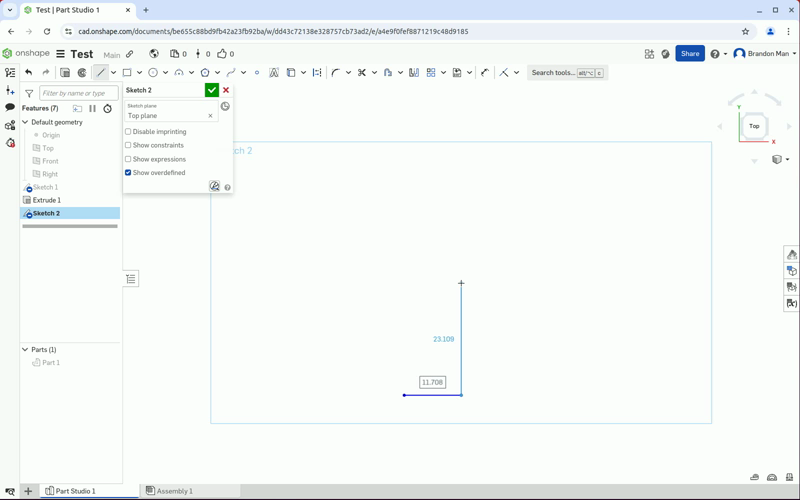
key_down(shift)
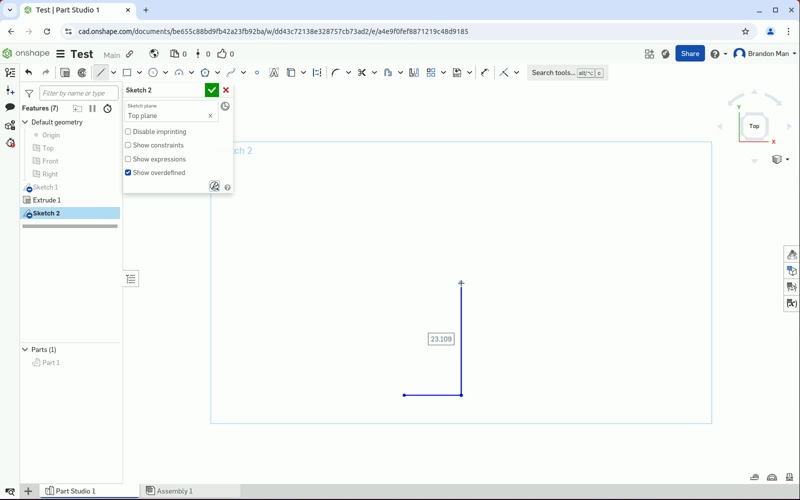
mouse_move(491, 282)
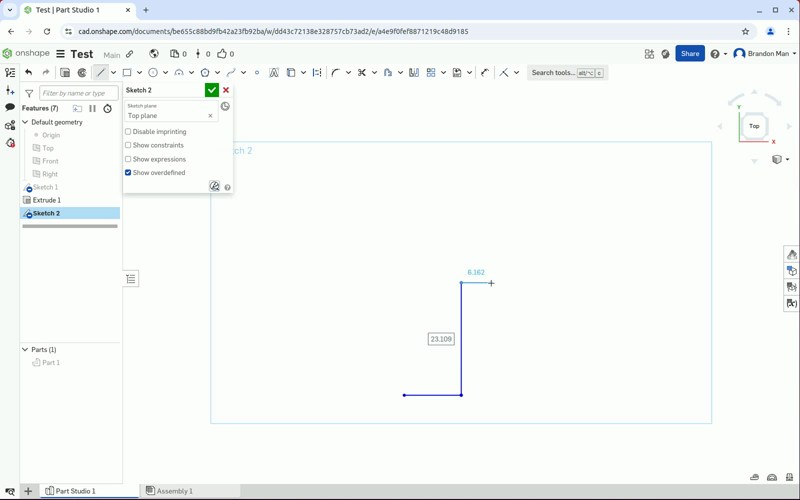
mouse_move(404, 282)
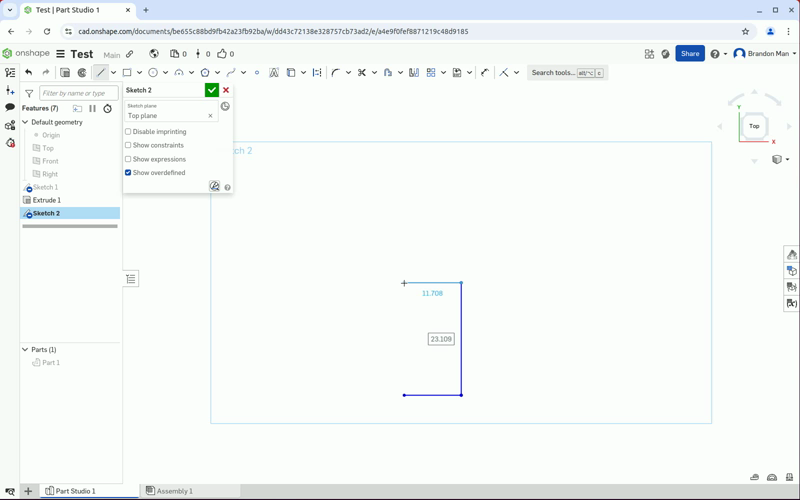
click(404, 282)
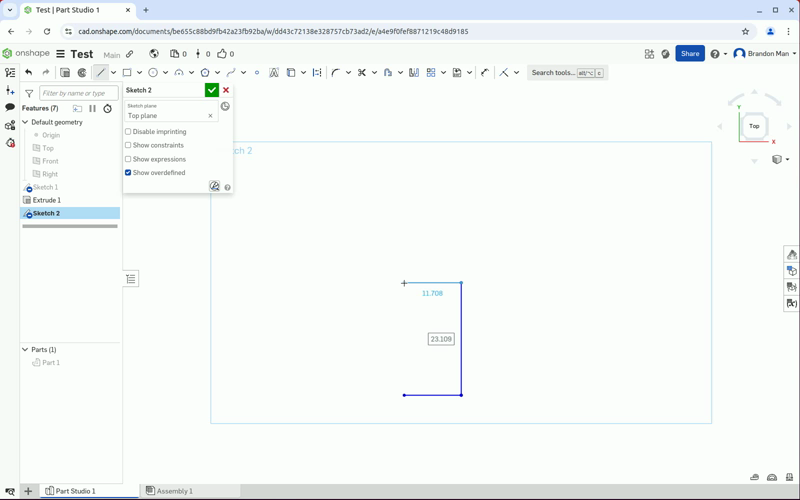
key_up(shift)
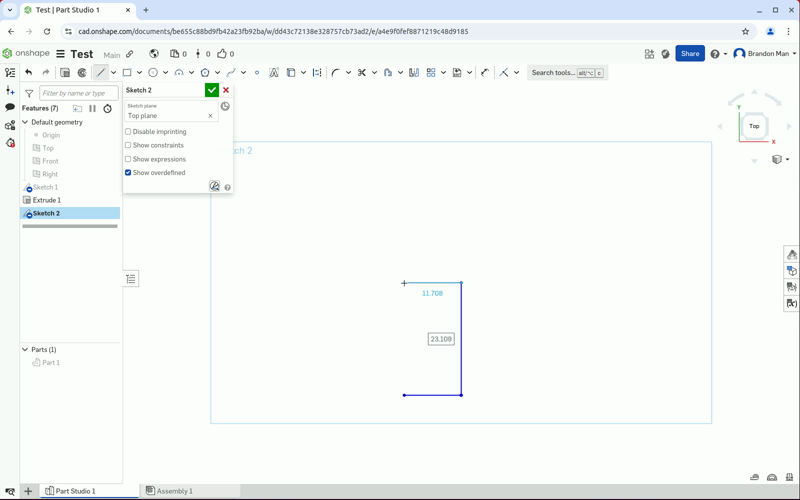
key_down(shift)
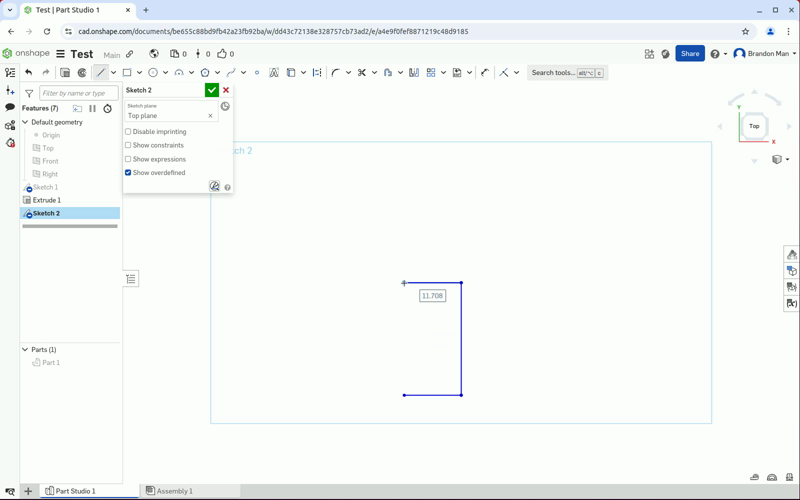
mouse_move(434, 282)
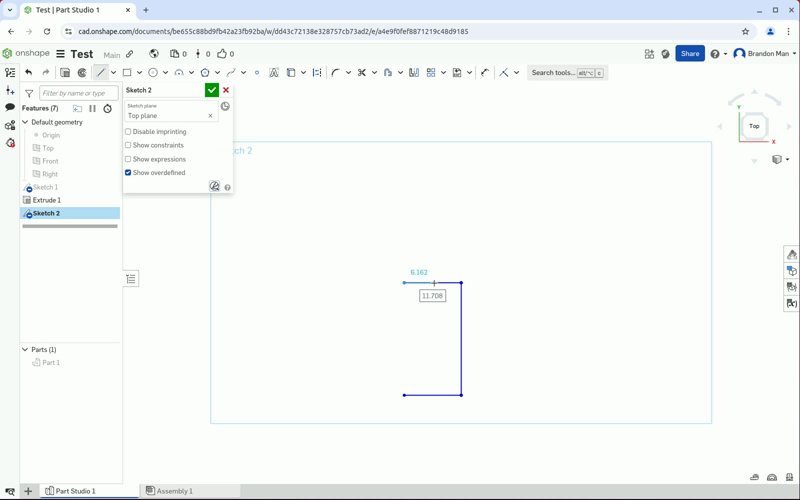
mouse_move(404, 338)
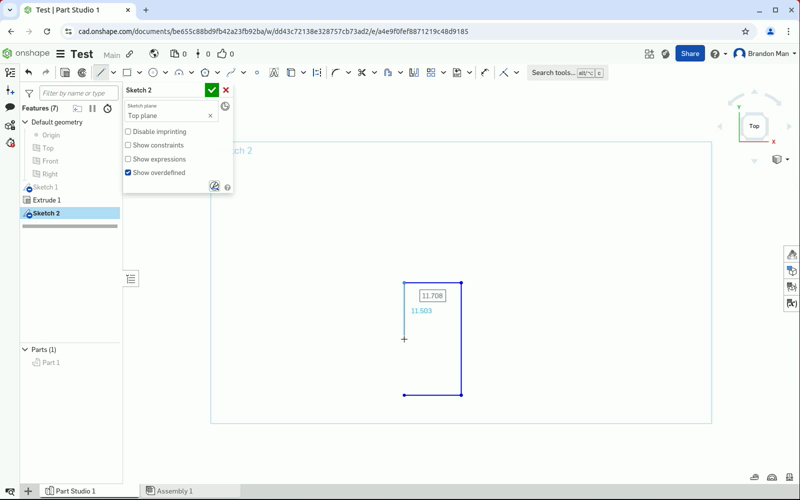
click(404, 338)
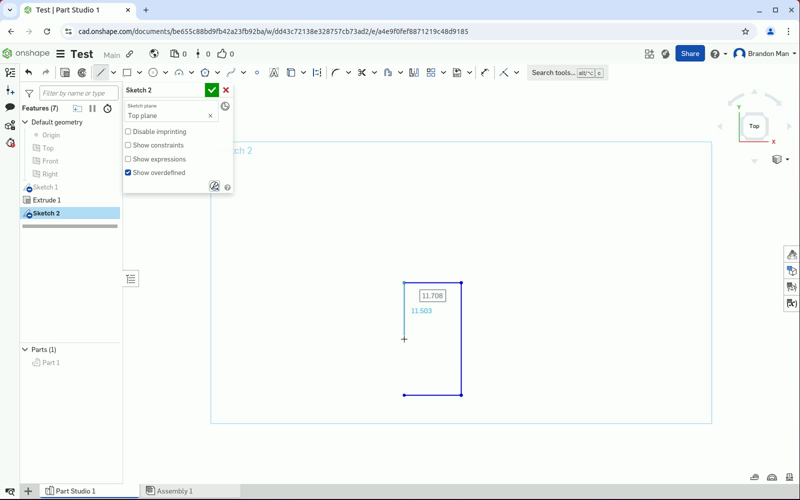
key_up(shift)
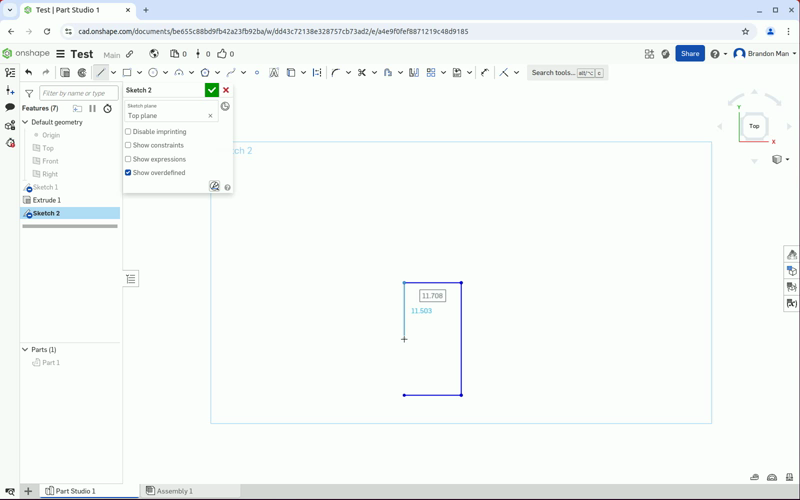
mouse_move(434, 338)
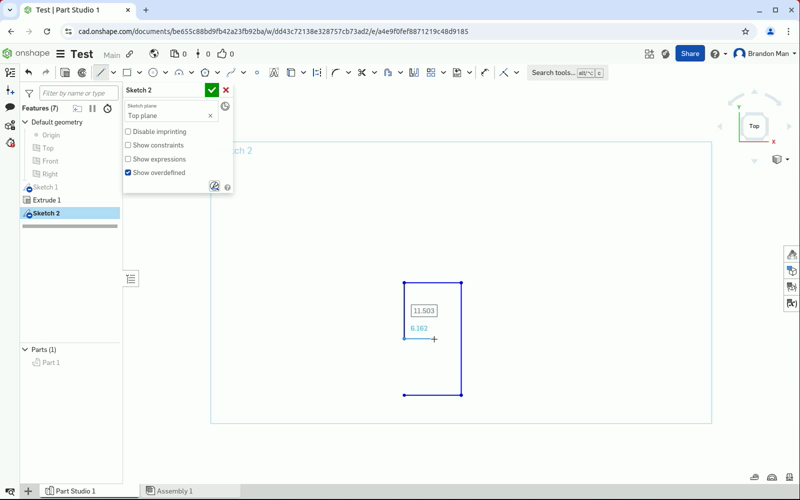
key_down(shift)
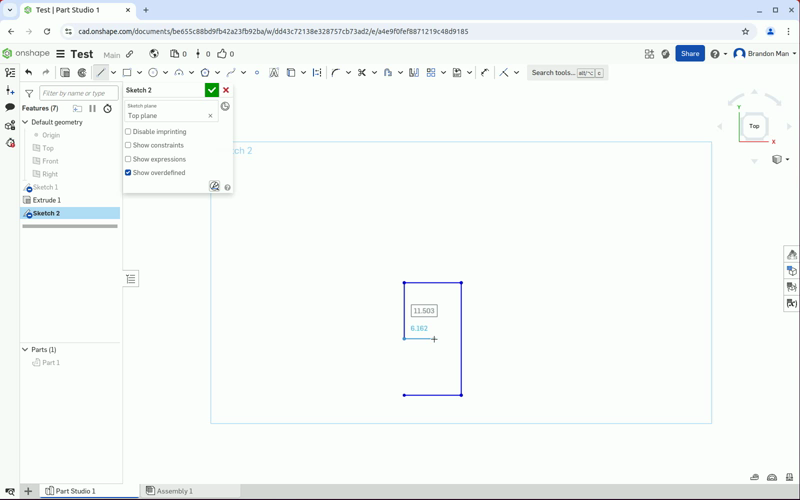
mouse_move(404, 395)
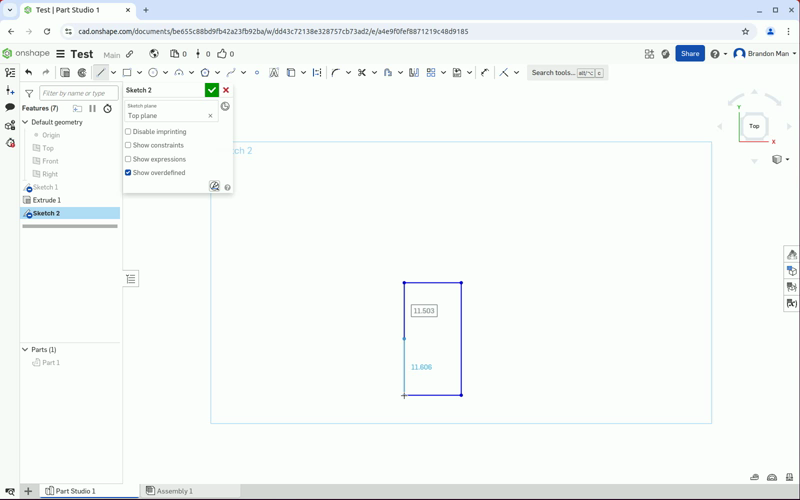
key_up(shift)
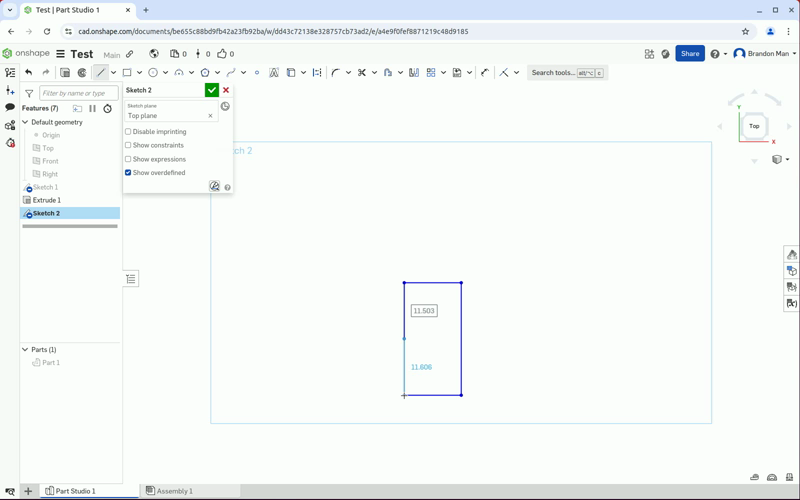
click(404, 395)
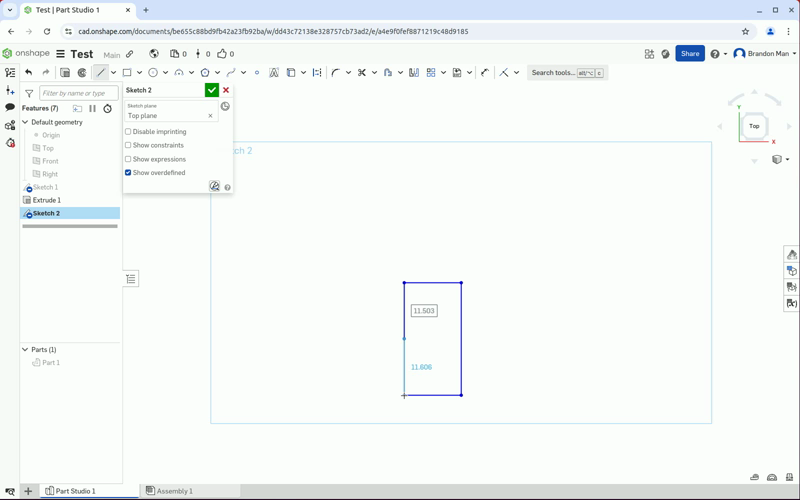
key(esc)
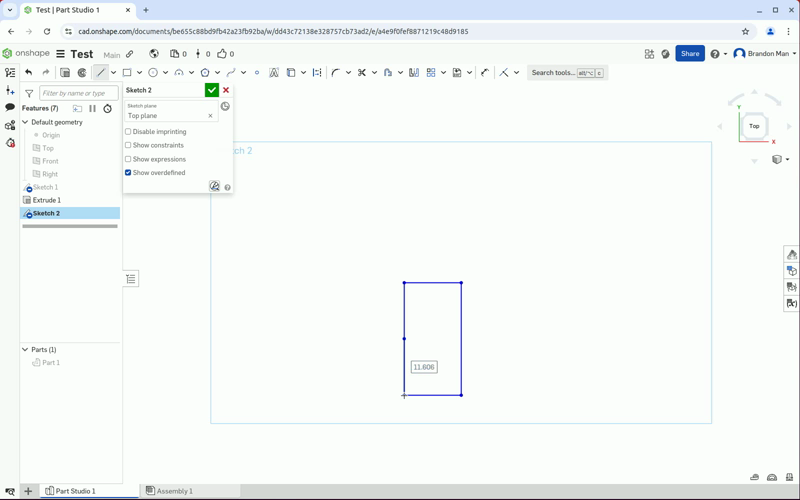
mouse_move(415, 295)
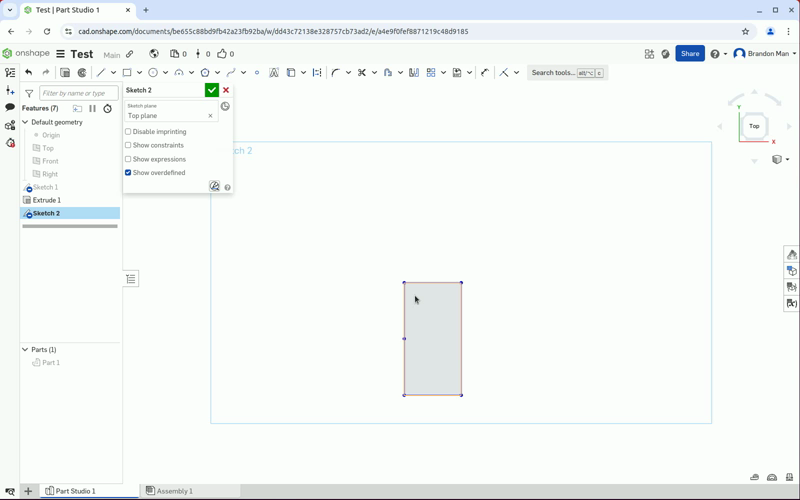
click(415, 295)
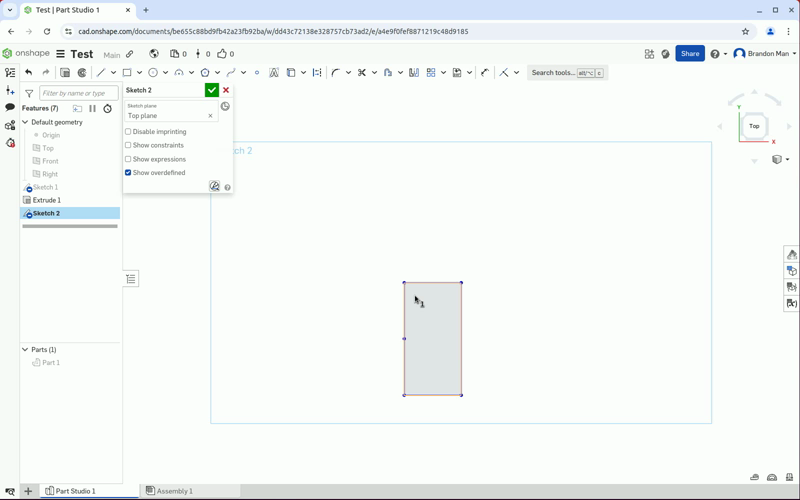
mouse_move(73, 352)
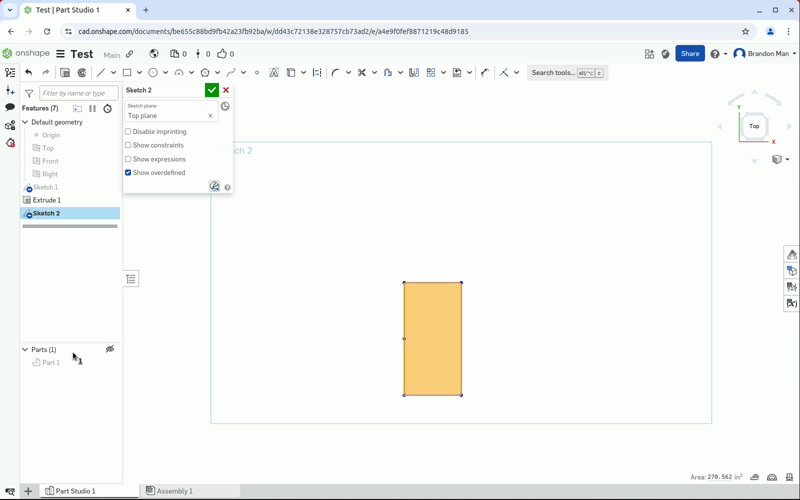
key(shift+y)
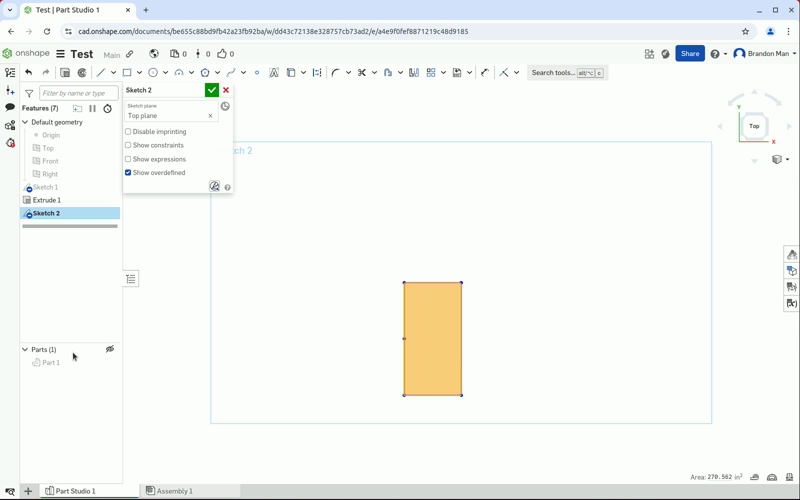
key(shift+e)
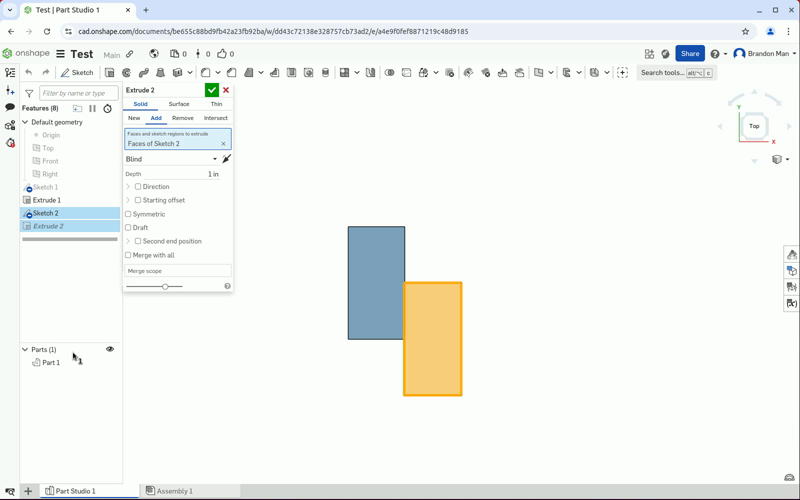
mouse_move(143, 106)
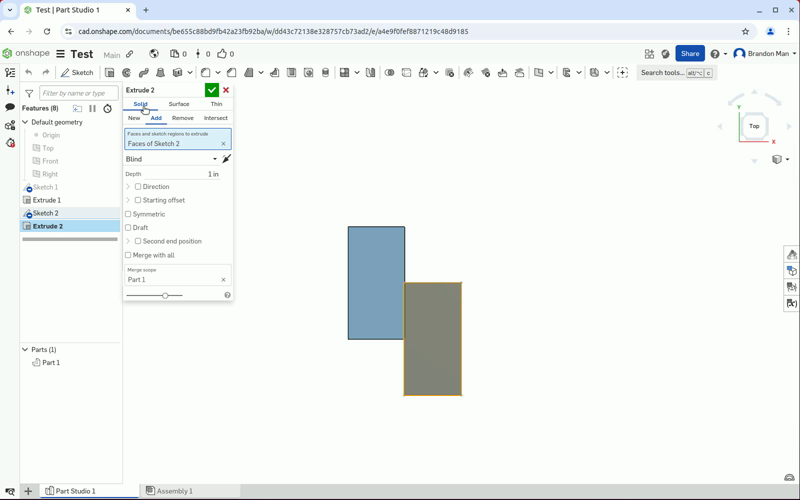
click(143, 106)
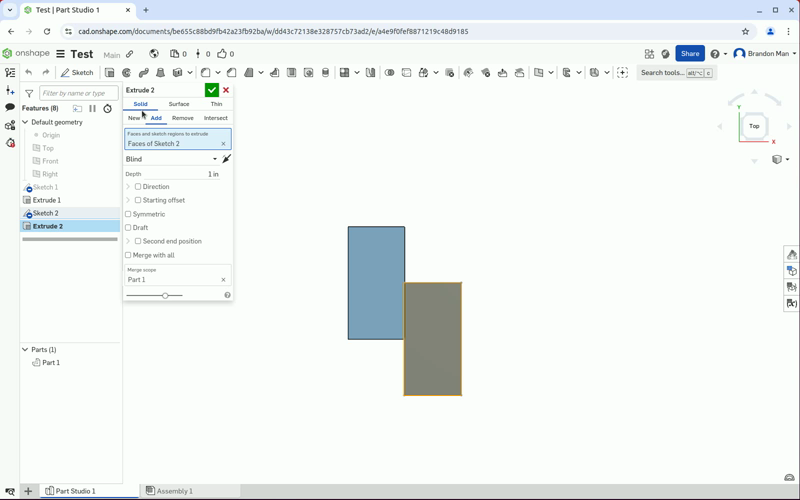
mouse_move(137, 120)
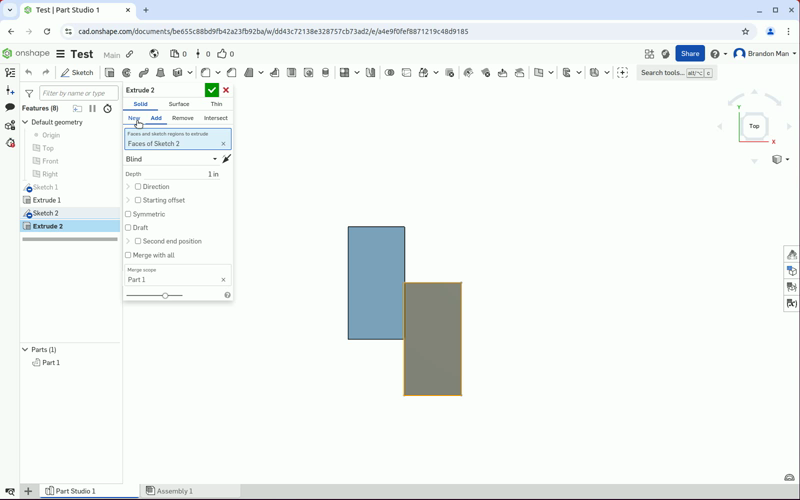
click(137, 120)
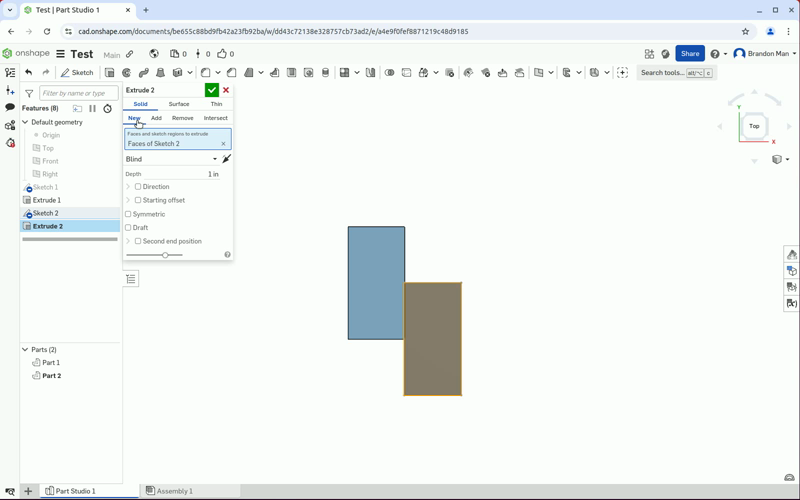
key(tab, 4)
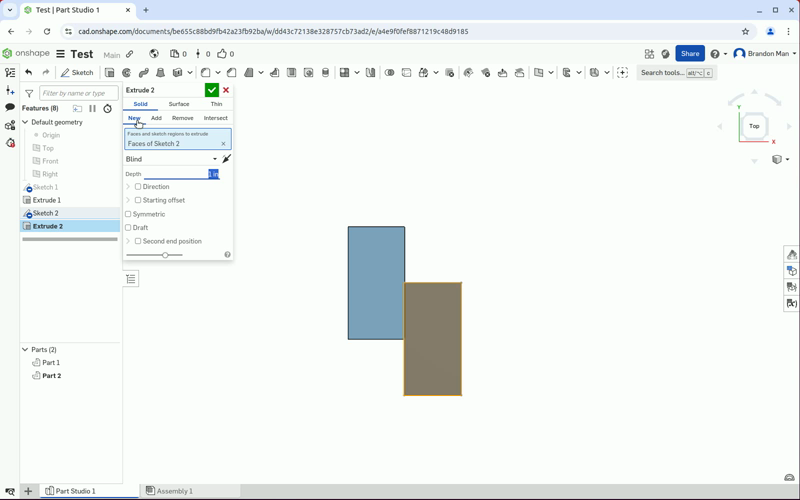
text(11.554)
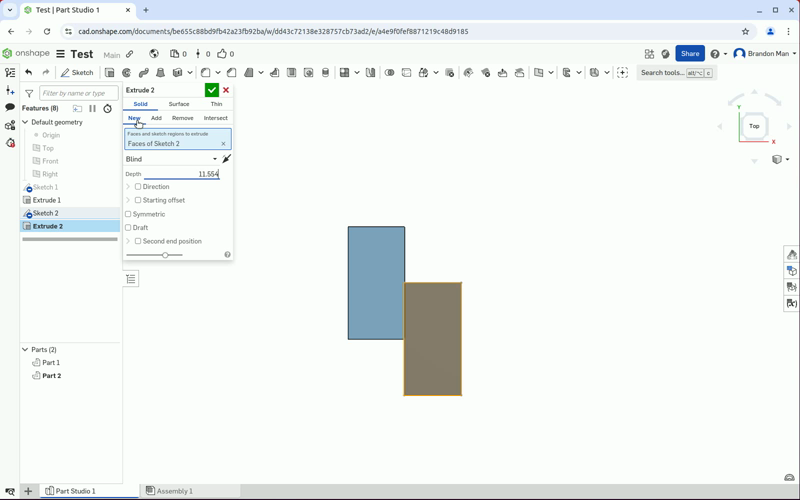
key(enter)
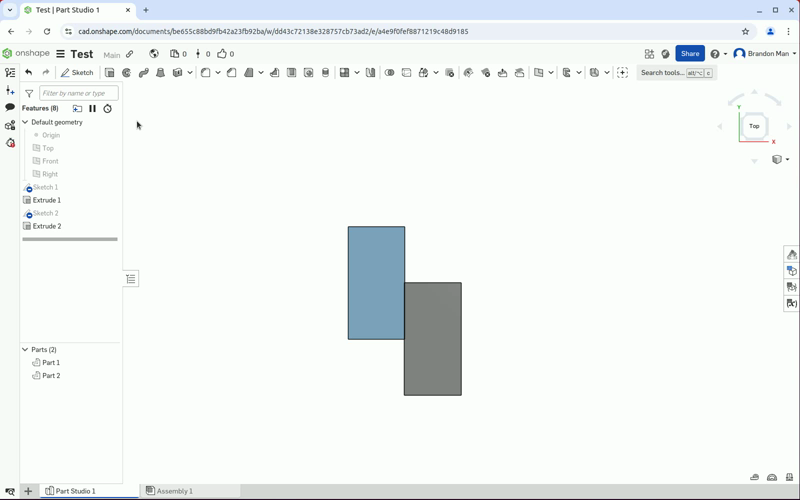
key(shift+h)
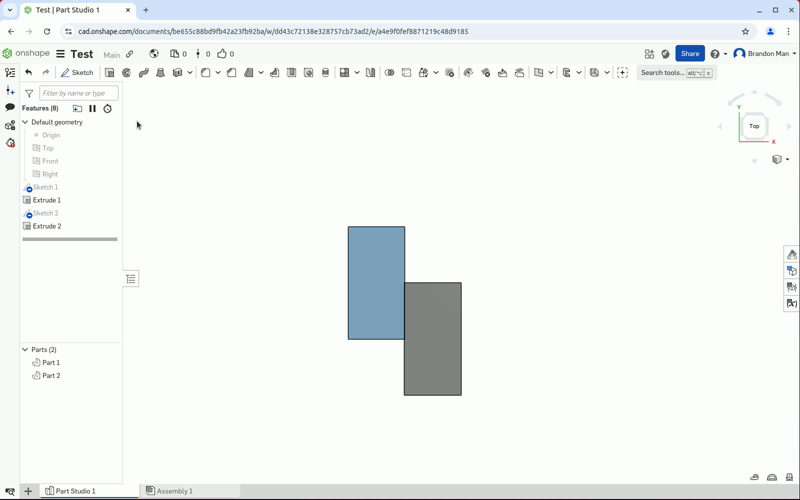
key(shift+h)
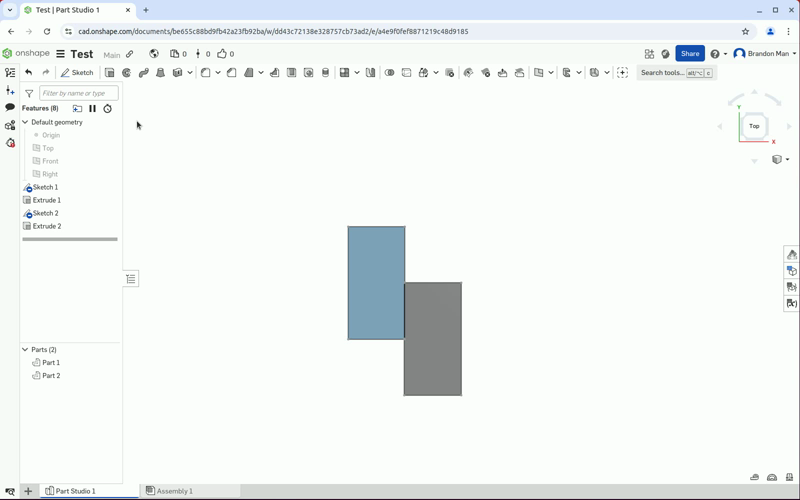
key(shift+7)
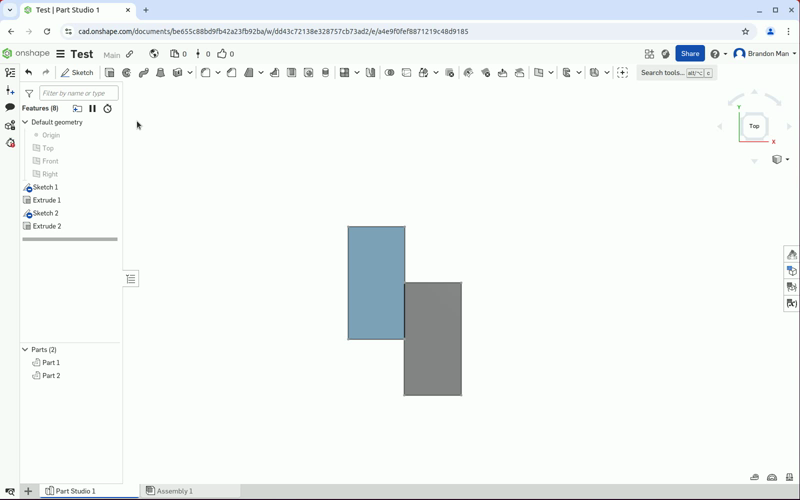
key(up, 3)
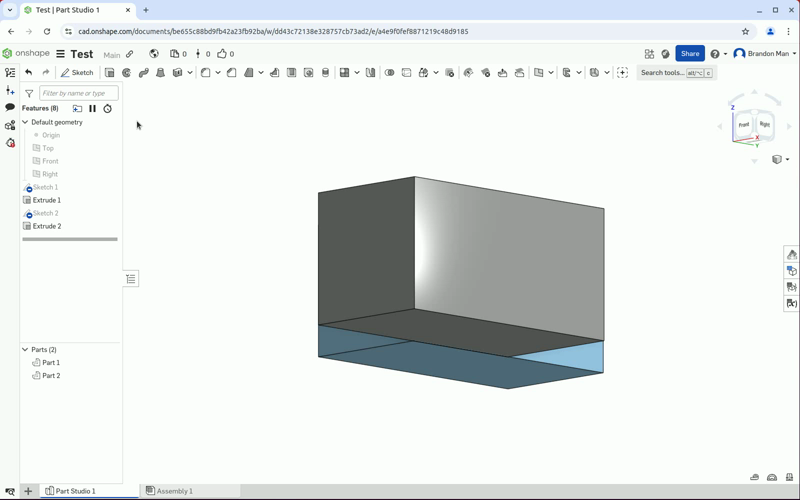
key(left, 3)
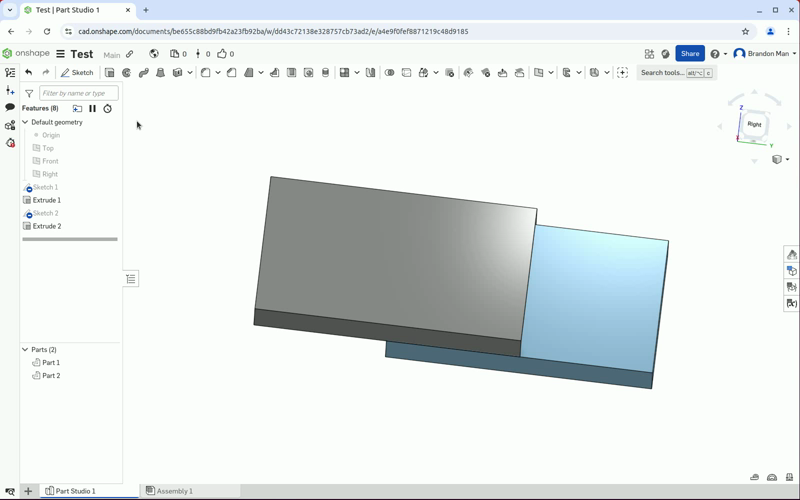
key(right, 3)
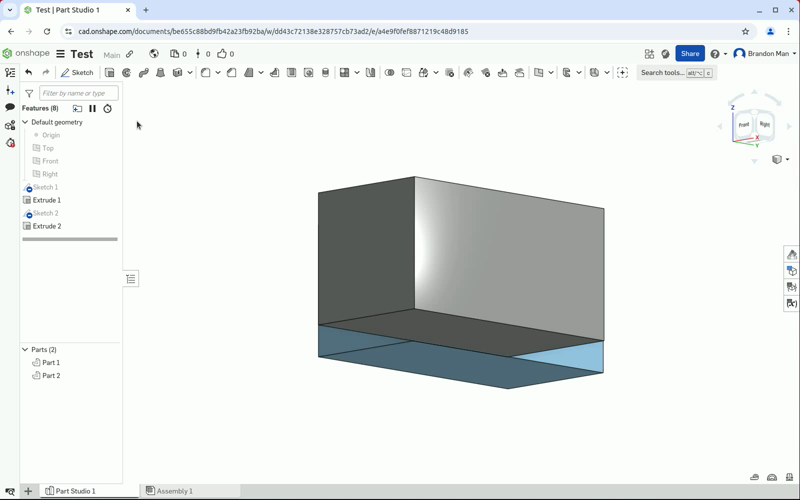
key(down, 3)
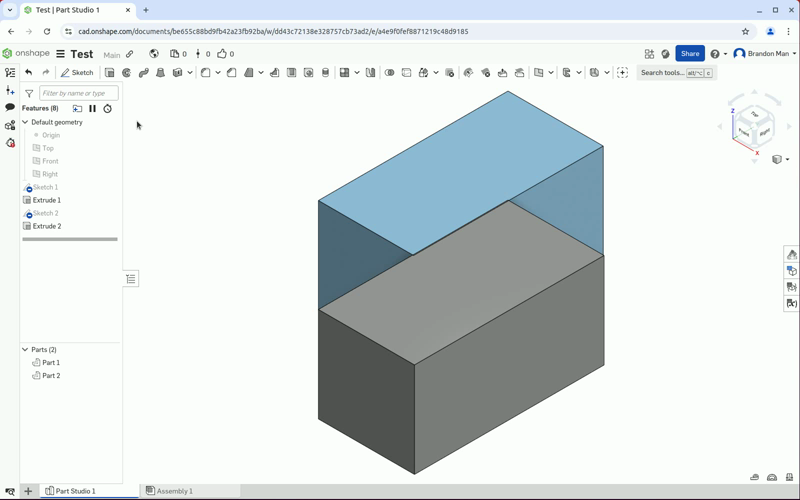
mouse_move(73, 189)
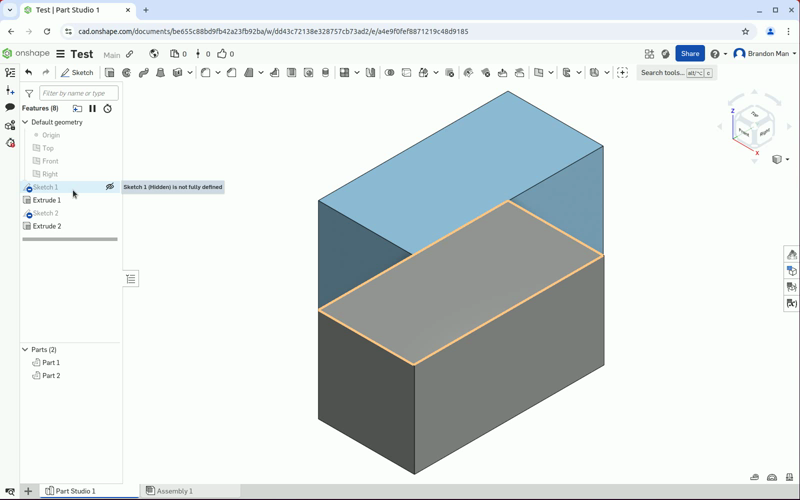
click(73, 189)